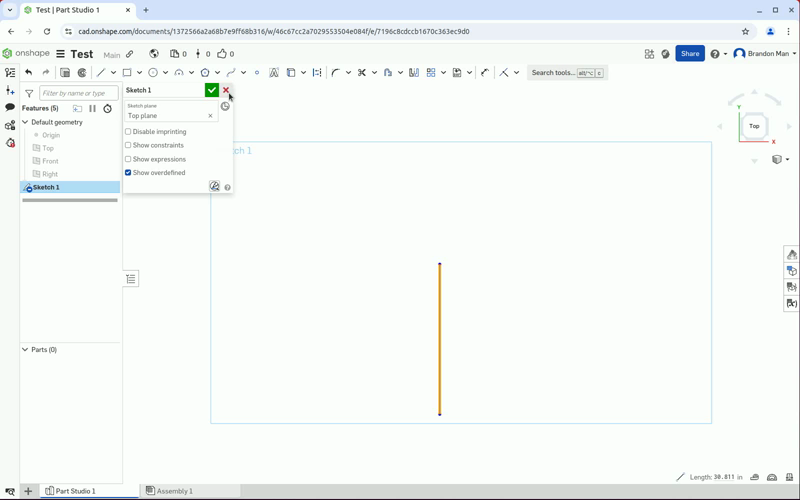
key(shift+h)
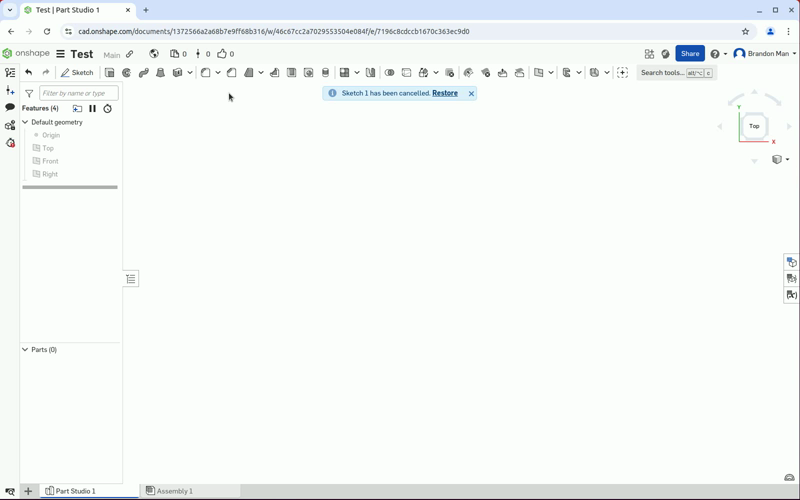
mouse_move(73, 352)
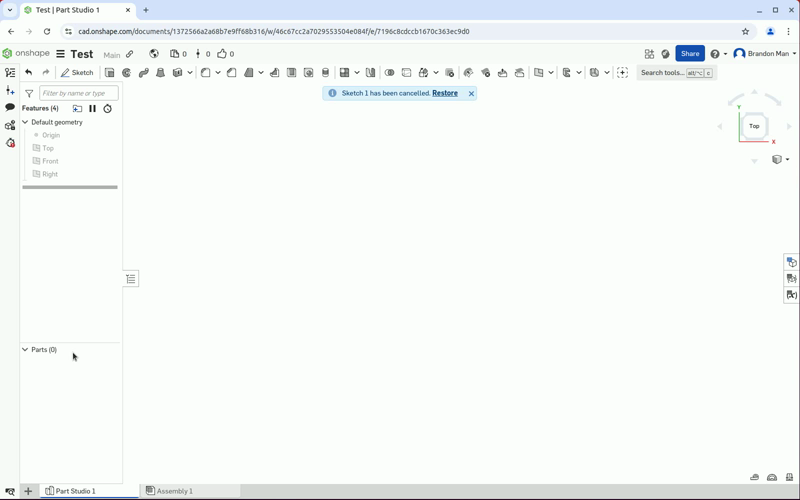
key(y)
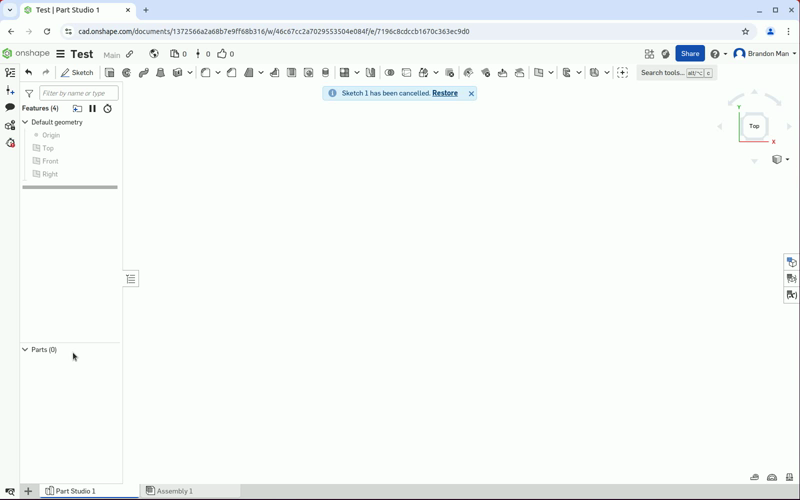
key(shift+p)
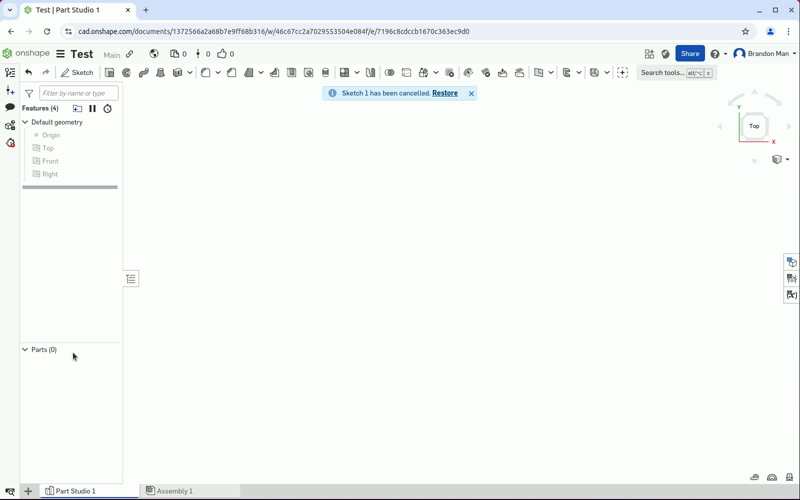
key(space)
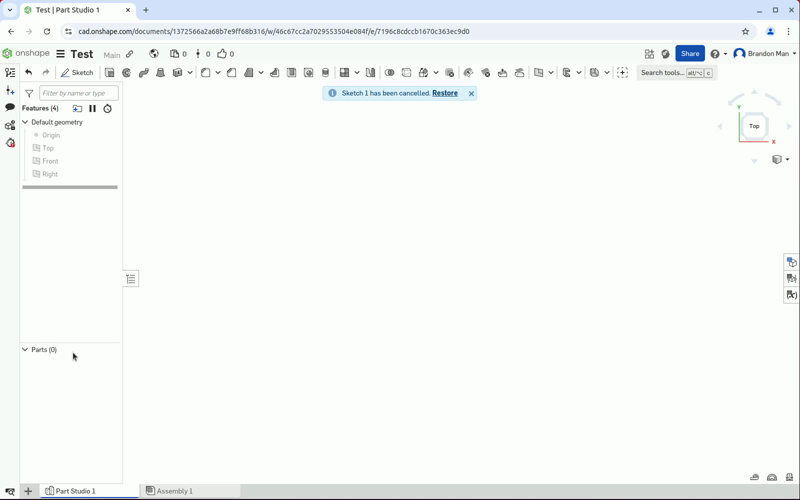
key_down(shift)
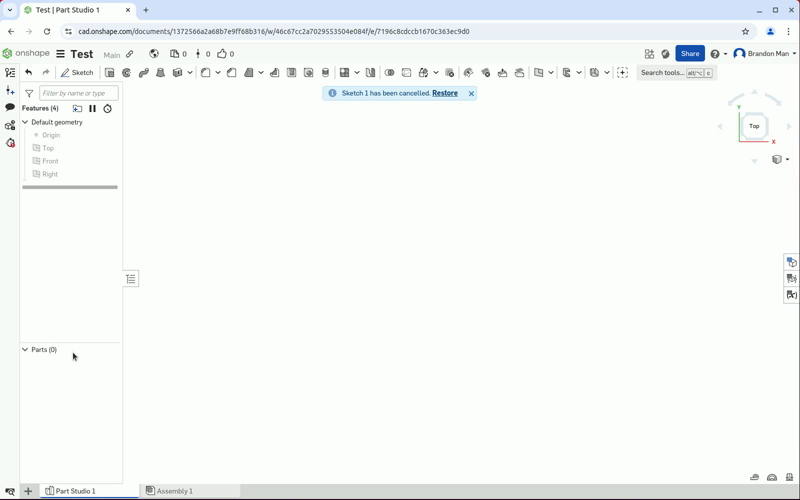
key(up)
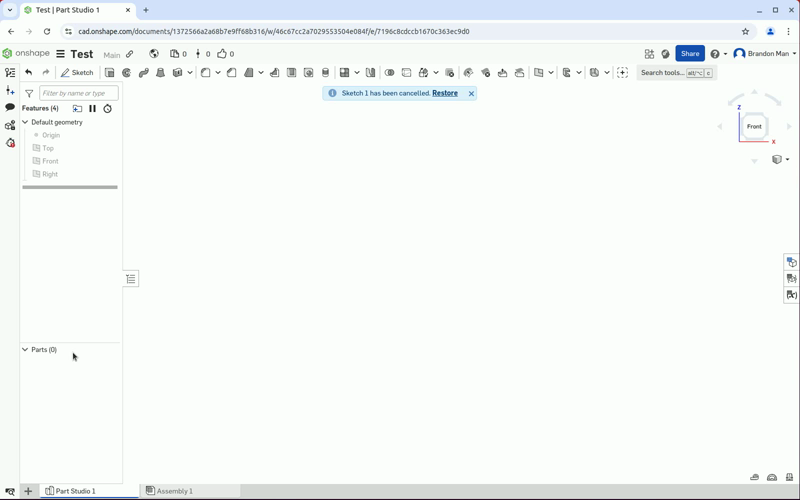
key_up(shift)
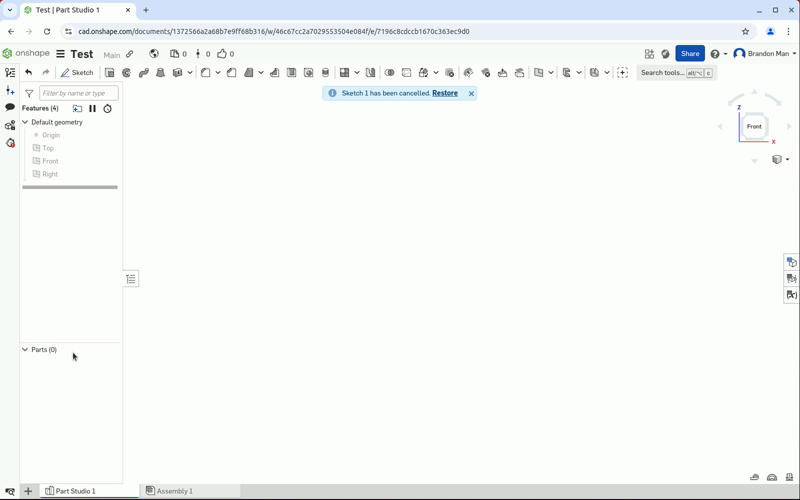
mouse_move(73, 352)
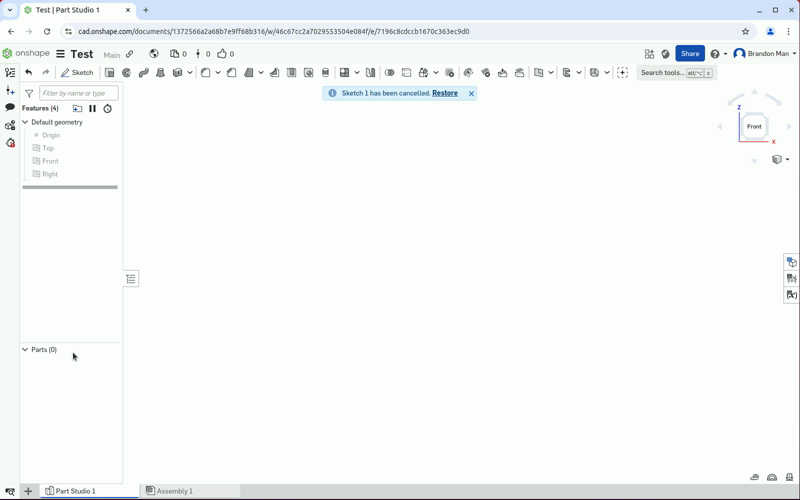
key(shift+y)
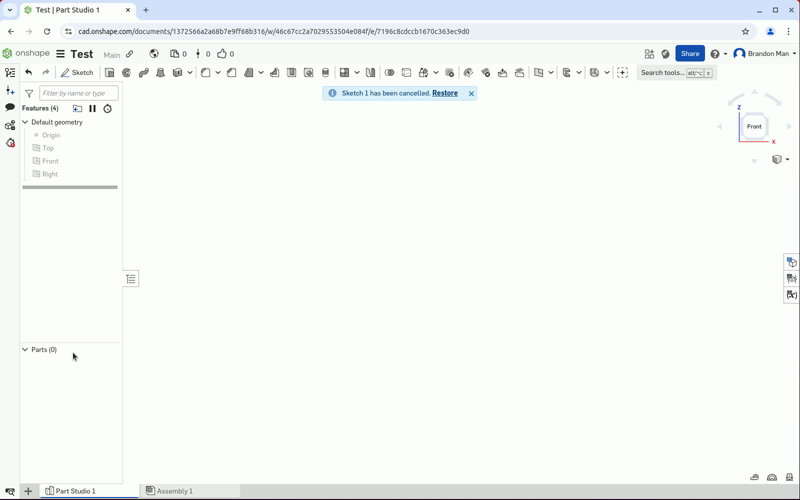
key(shift+s)
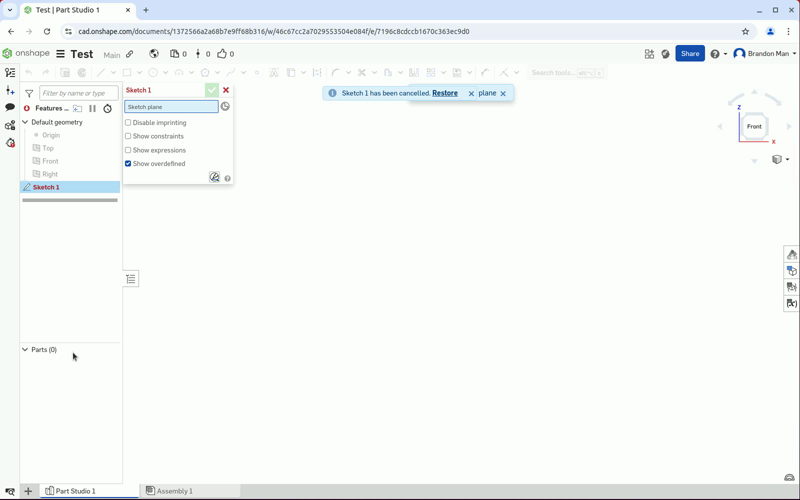
mouse_move(73, 163)
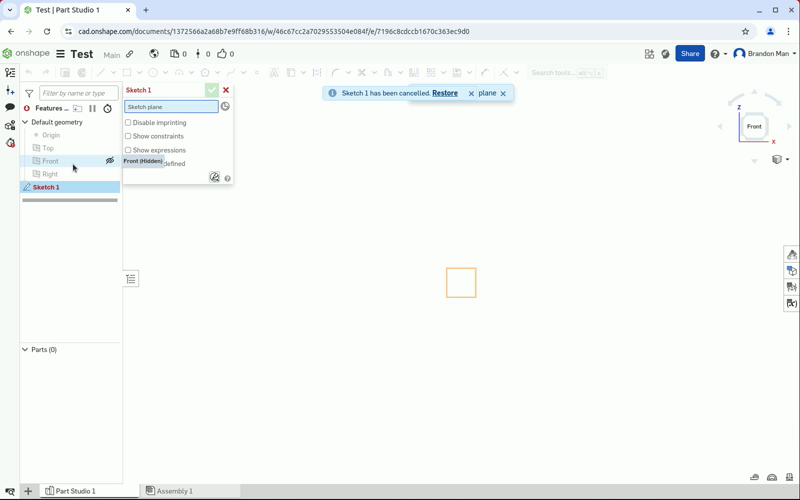
click(73, 163)
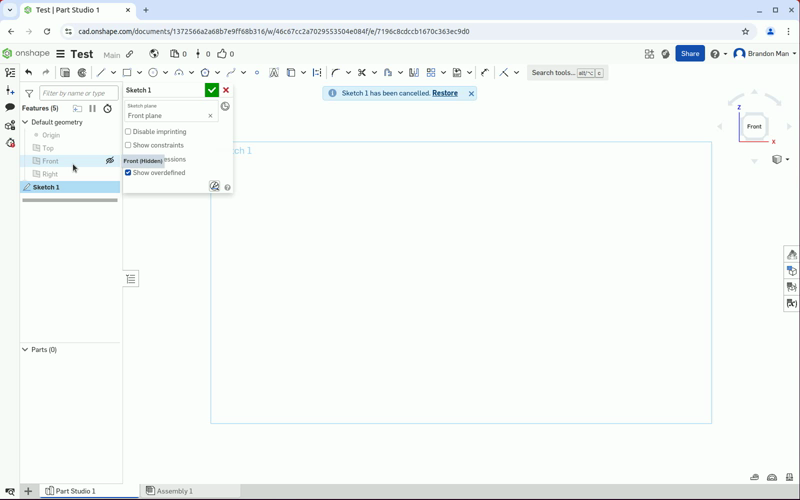
mouse_move(73, 352)
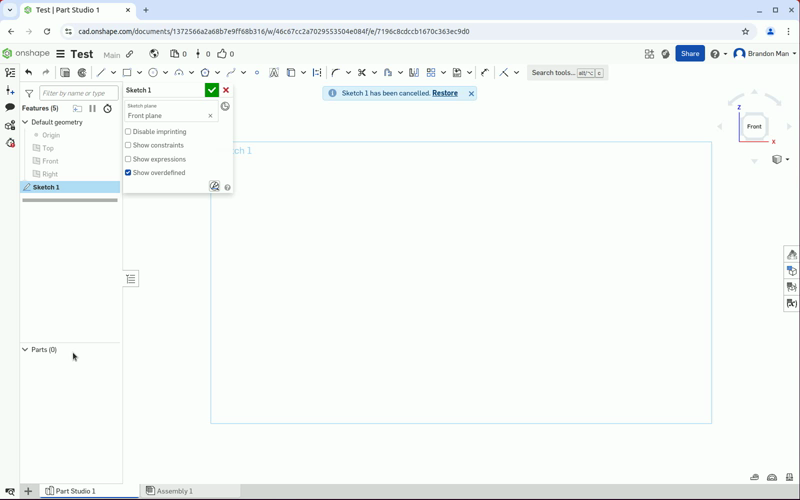
key(y)
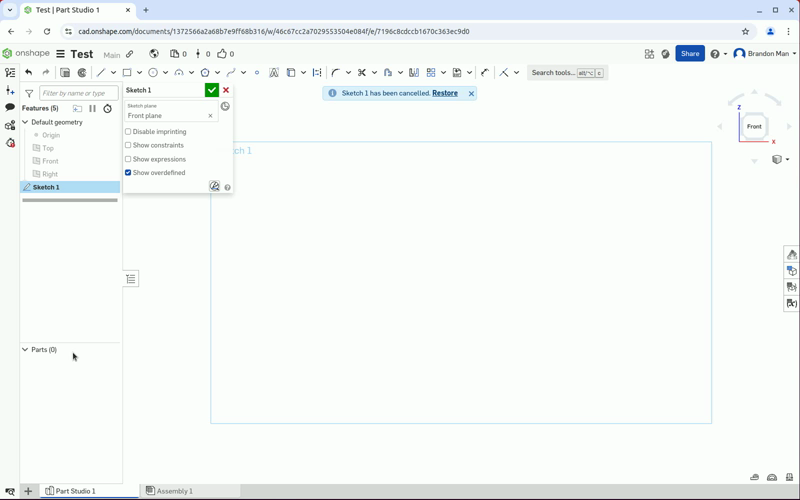
key(a)
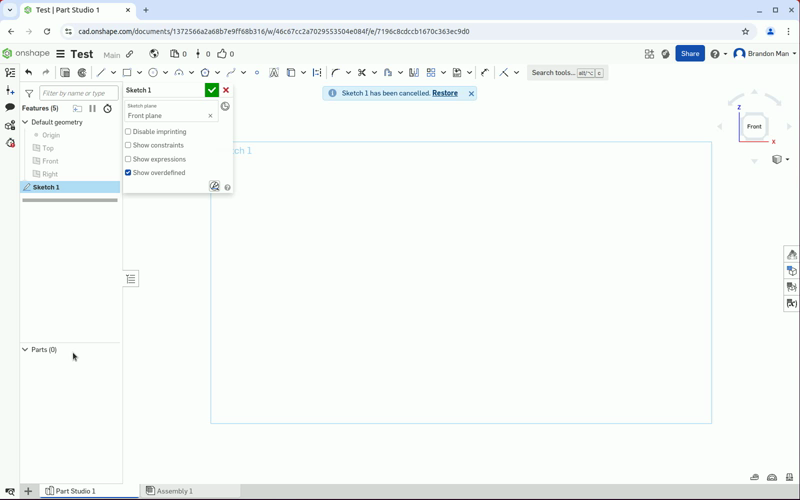
key_down(shift)
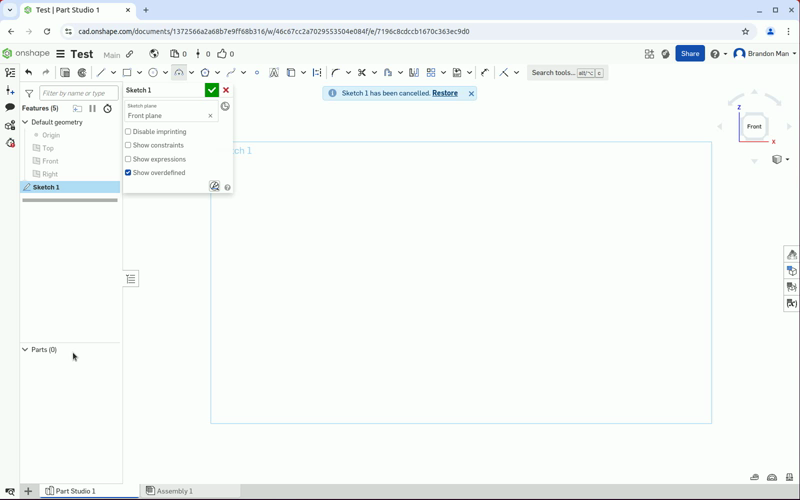
mouse_move(420, 282)
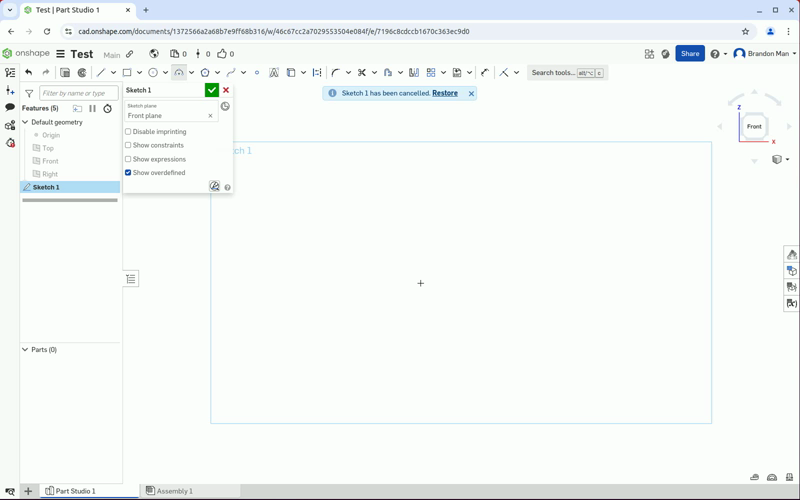
click(420, 282)
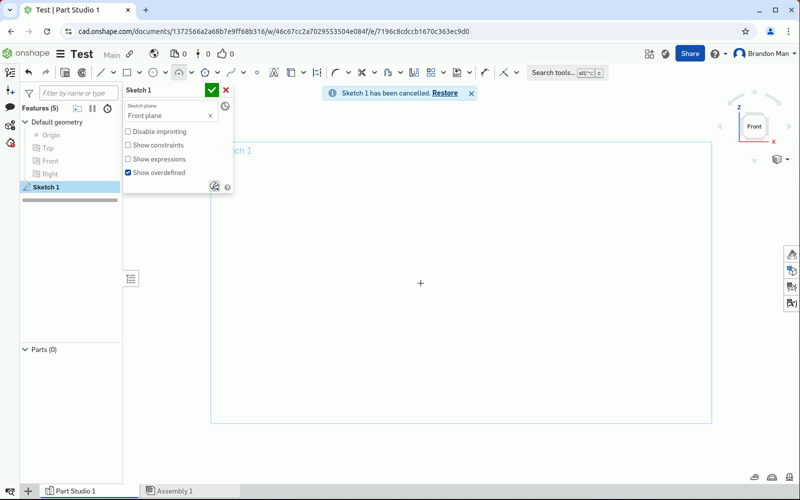
key_up(shift)
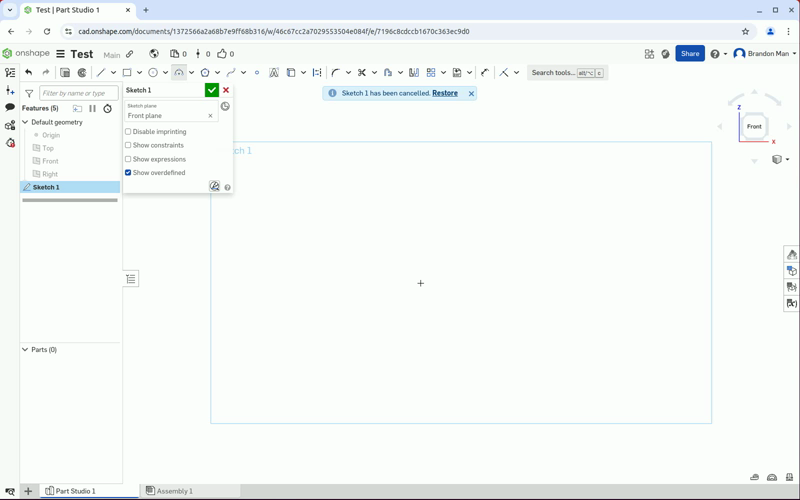
key_down(shift)
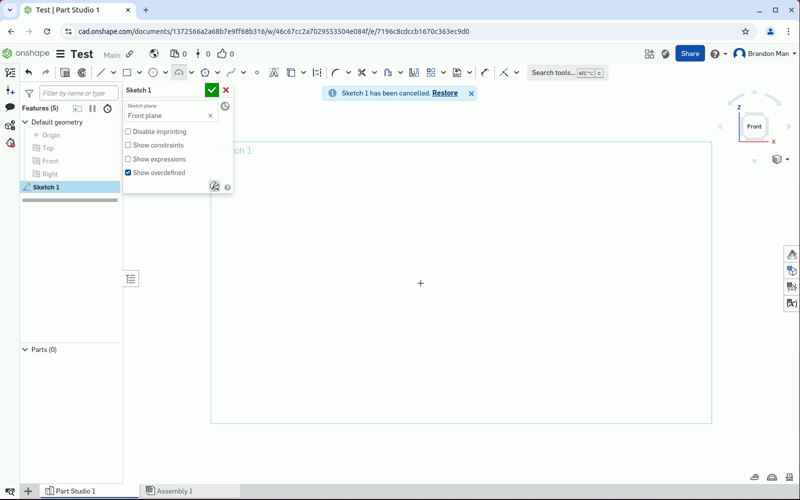
mouse_move(448, 321)
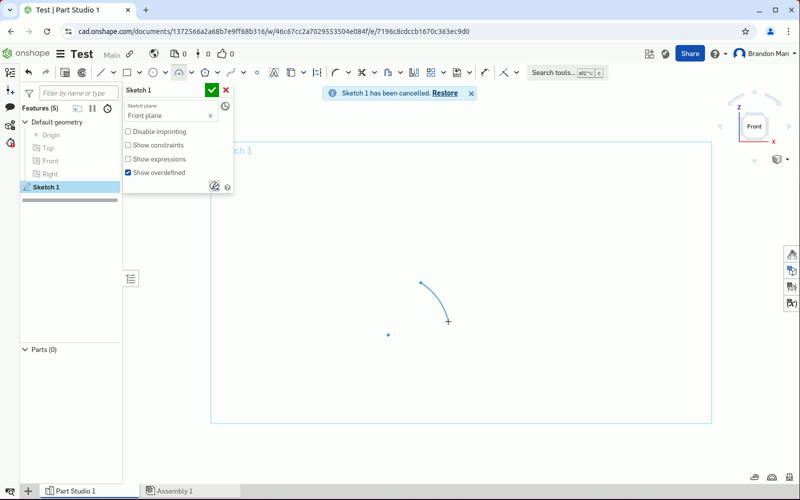
click(448, 321)
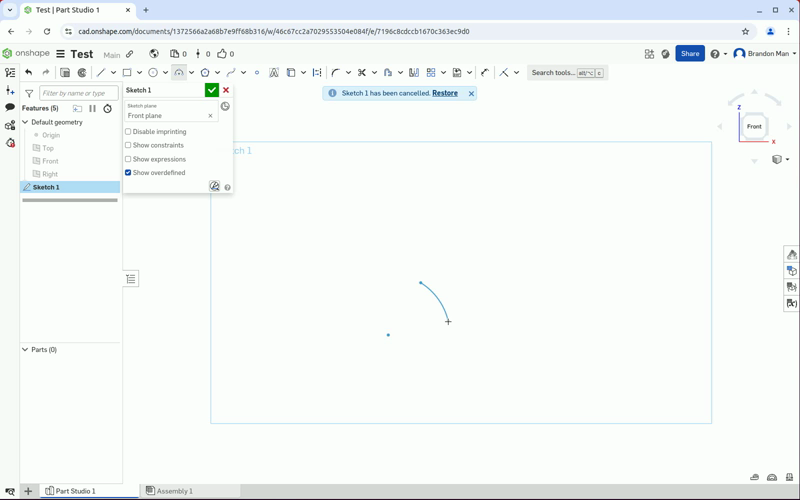
mouse_move(428, 306)
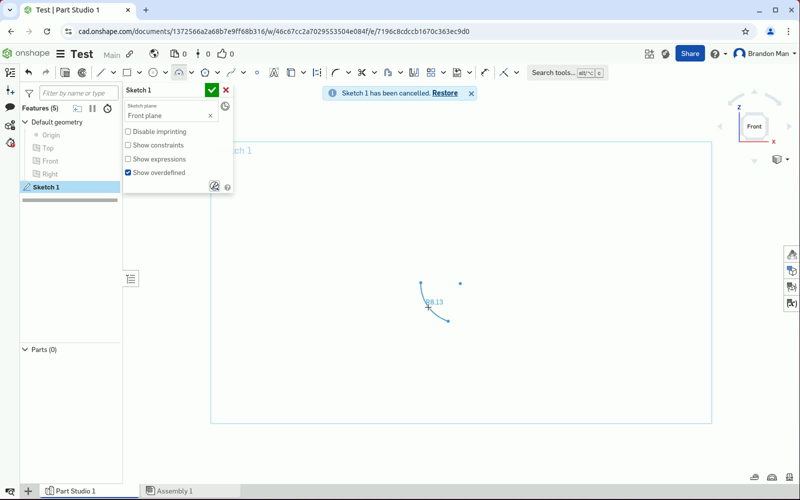
click(428, 306)
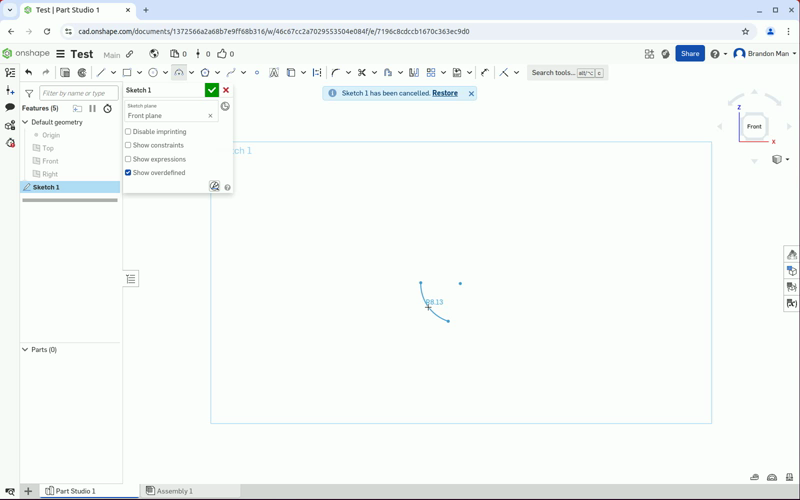
key_up(shift)
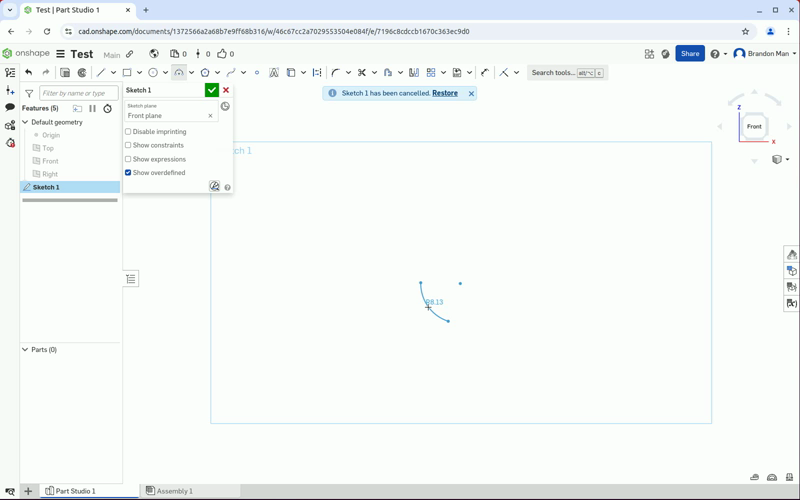
key(esc)
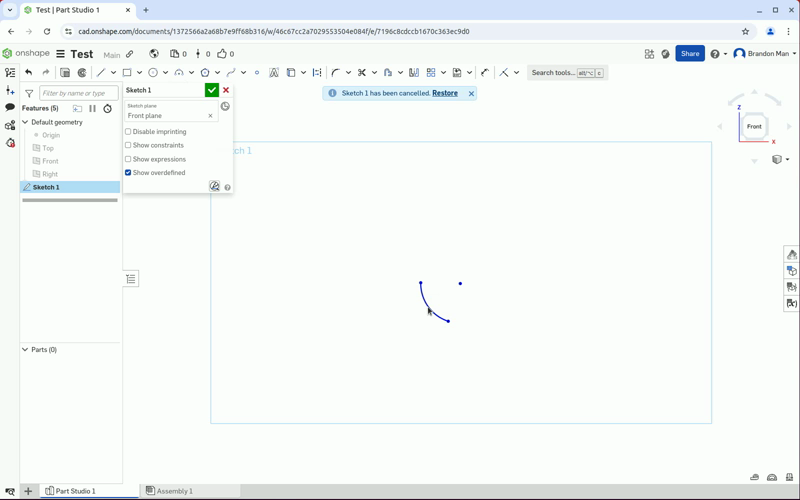
key(l)
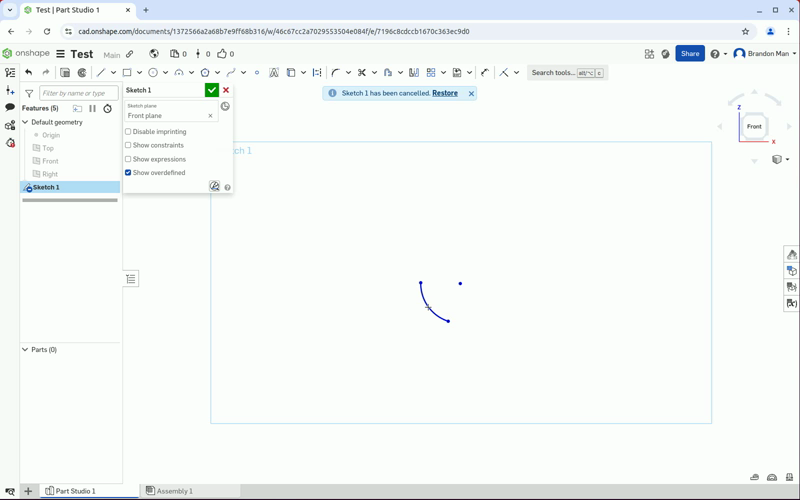
mouse_move(448, 321)
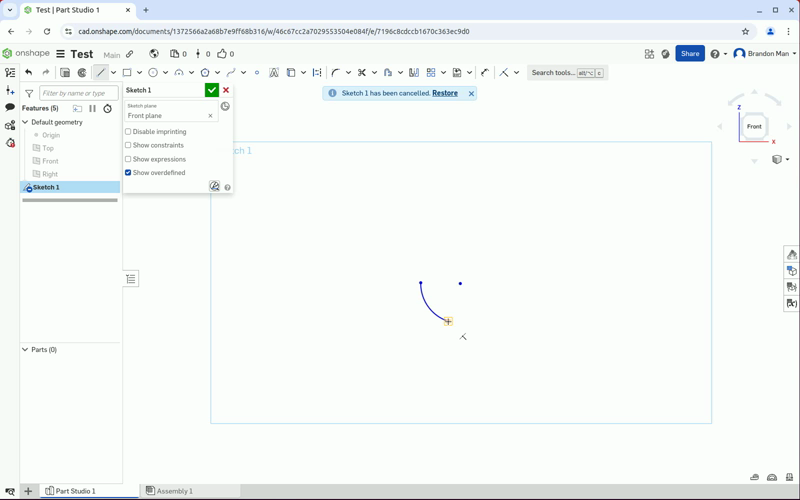
click(448, 321)
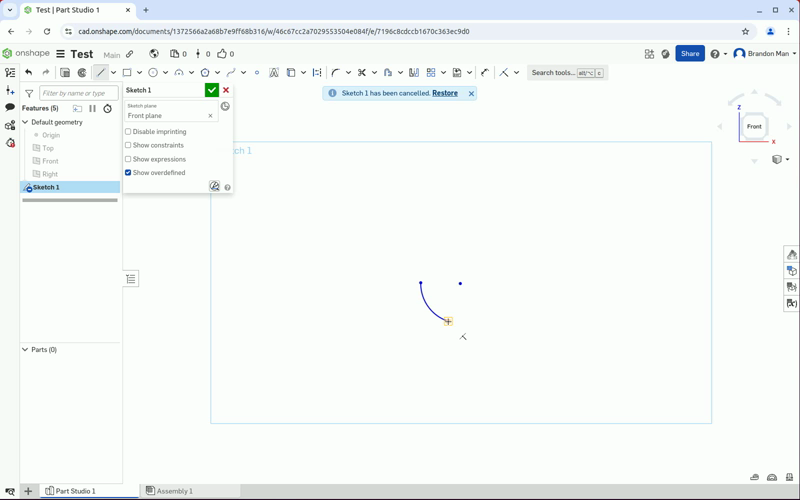
key_down(shift)
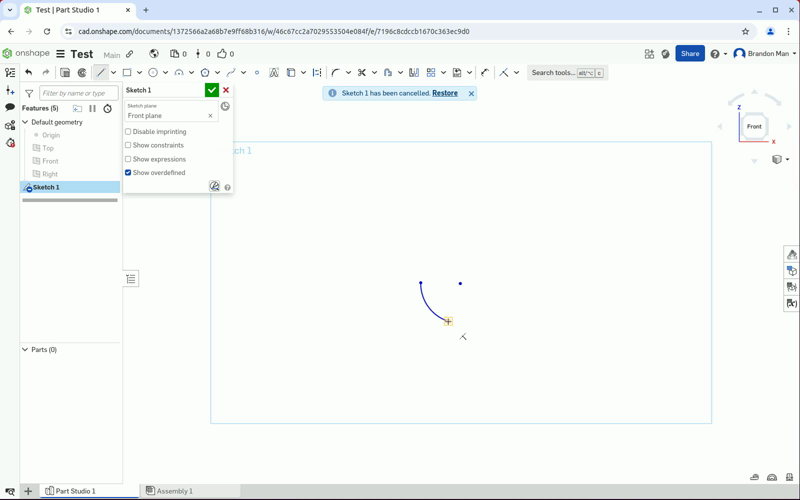
mouse_move(448, 394)
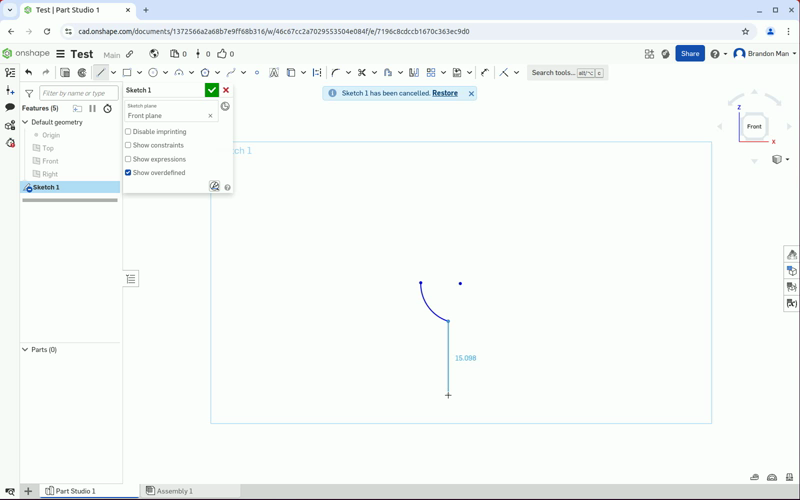
click(448, 394)
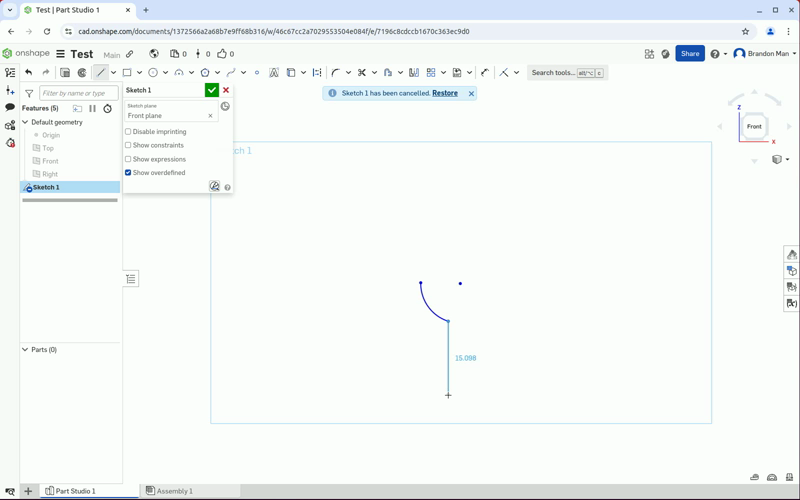
key_up(shift)
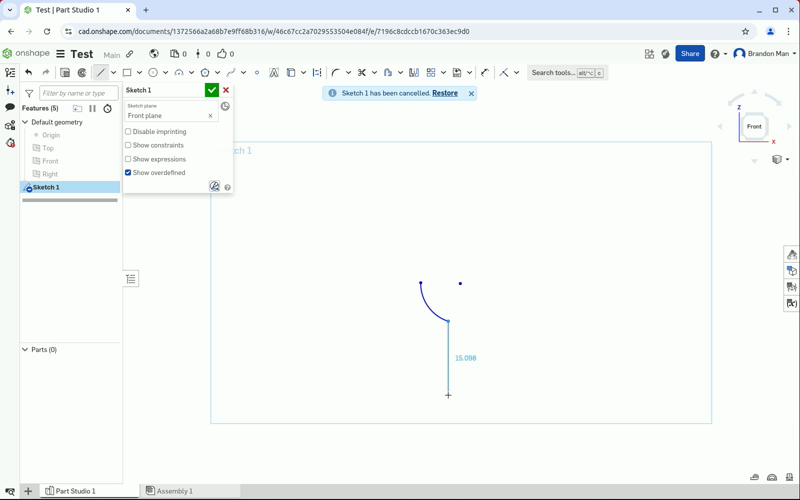
key_down(shift)
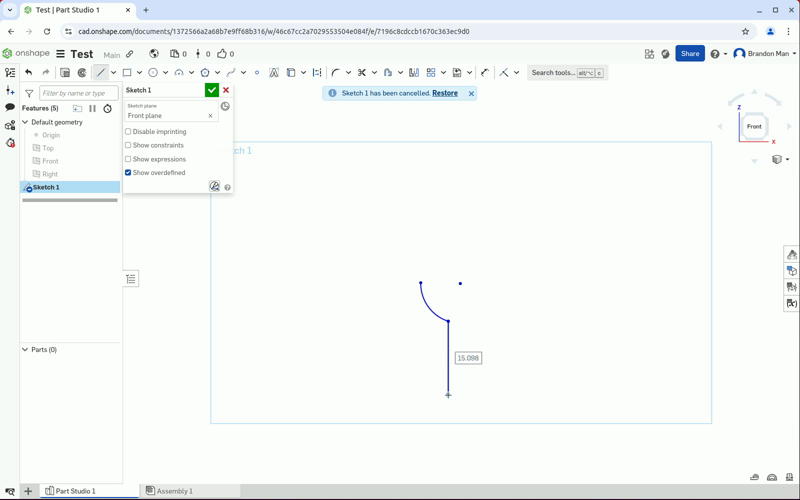
mouse_move(478, 394)
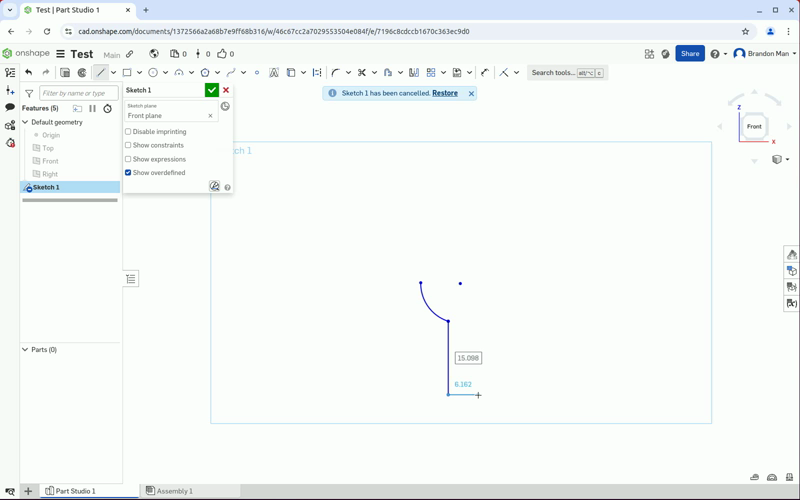
mouse_move(470, 394)
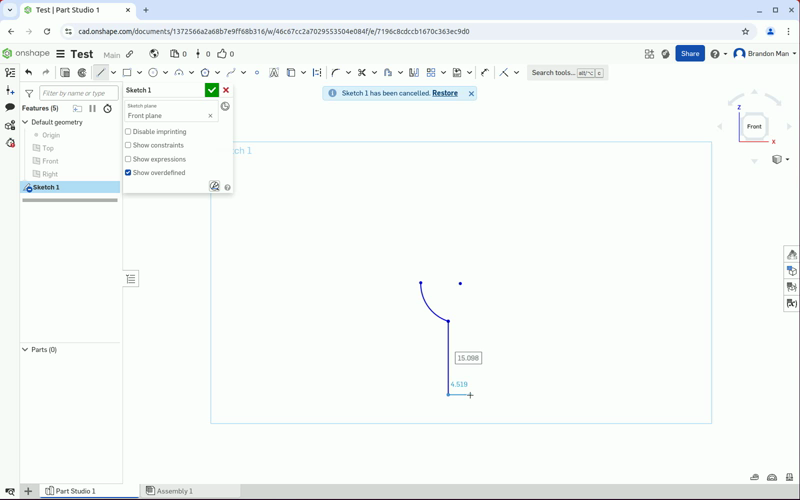
click(470, 394)
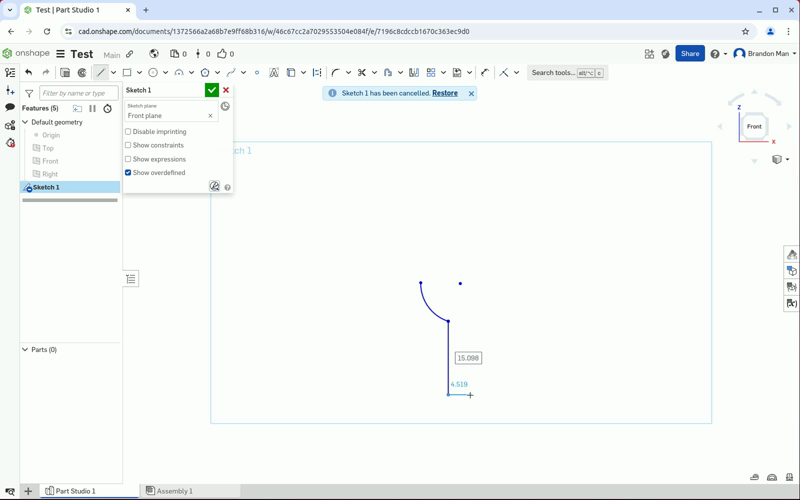
key_up(shift)
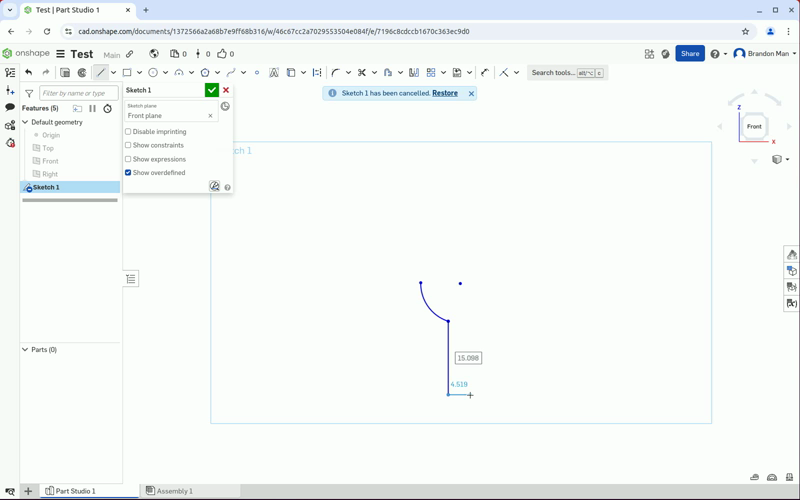
key_down(shift)
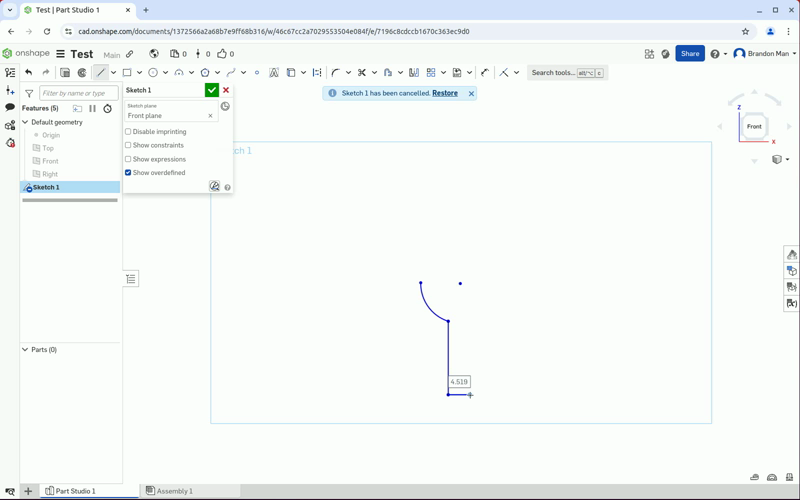
mouse_move(470, 295)
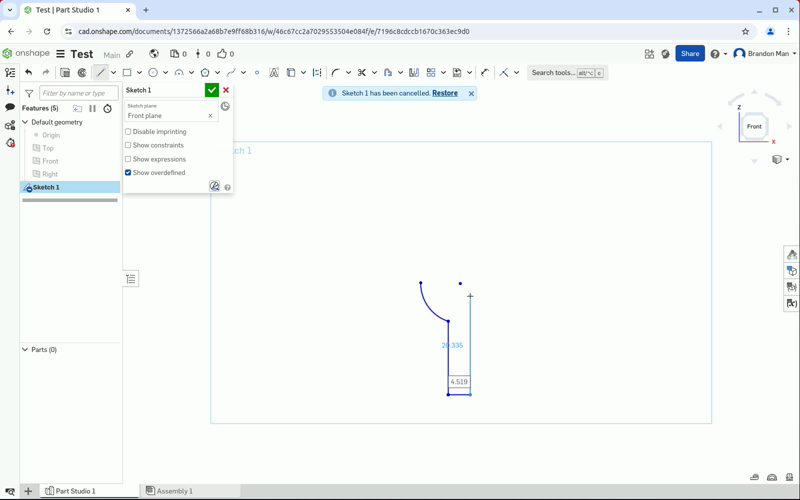
click(470, 295)
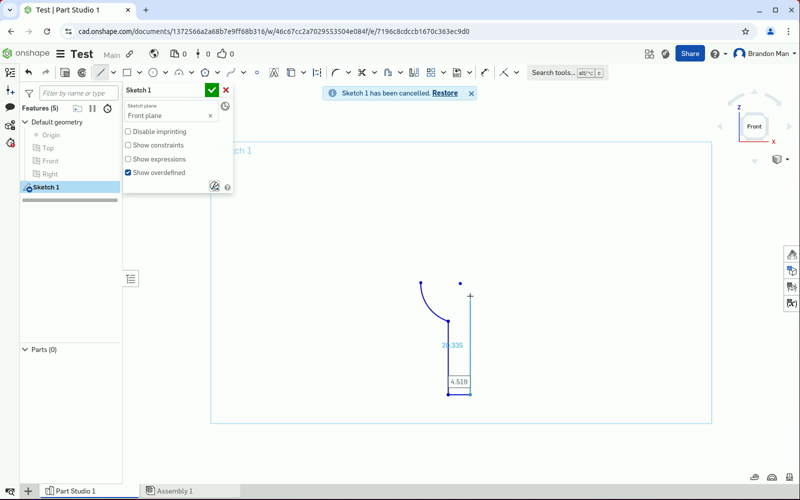
key_up(shift)
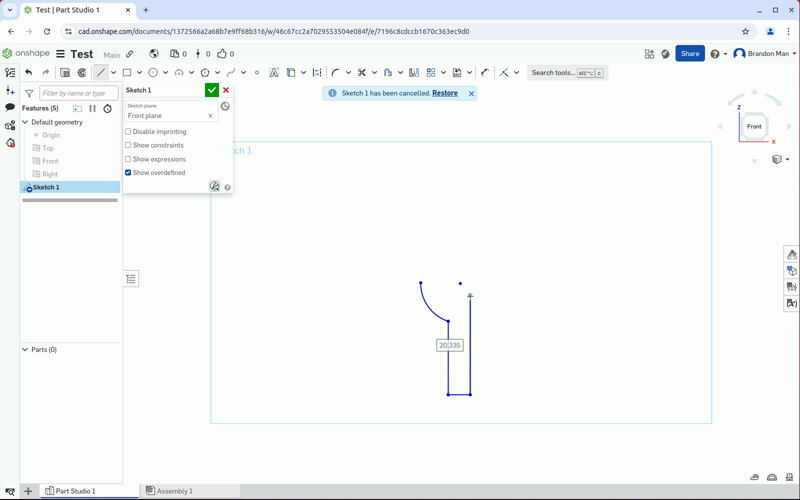
key_down(shift)
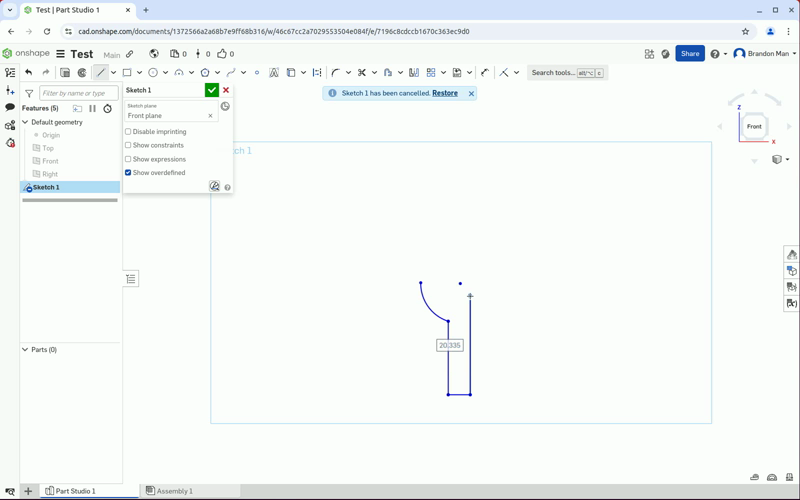
mouse_move(572, 295)
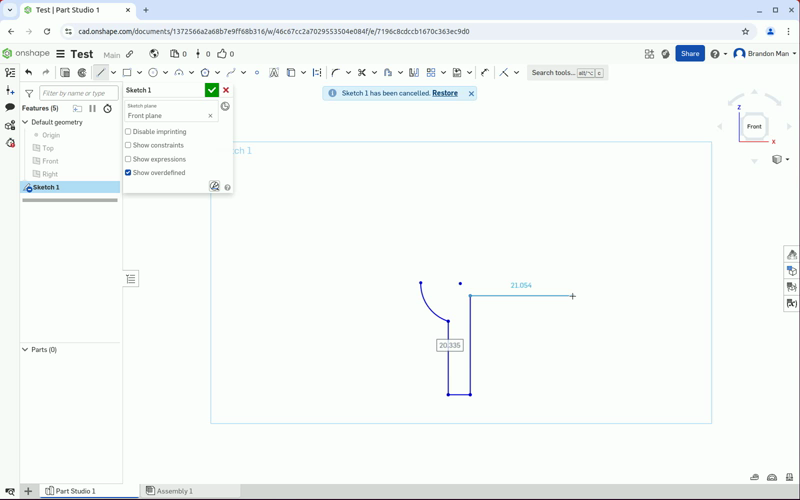
click(572, 295)
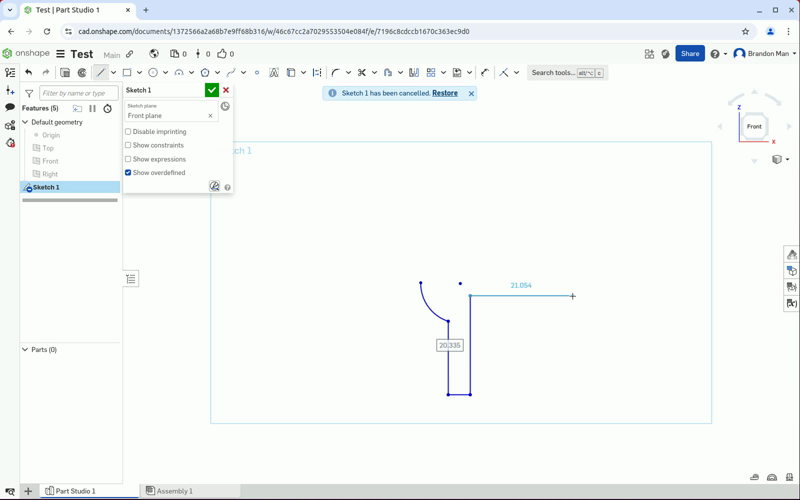
key_up(shift)
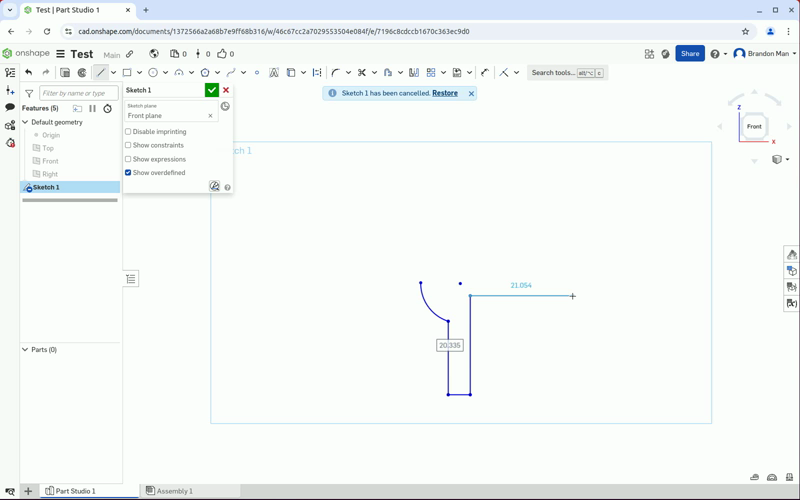
key_down(shift)
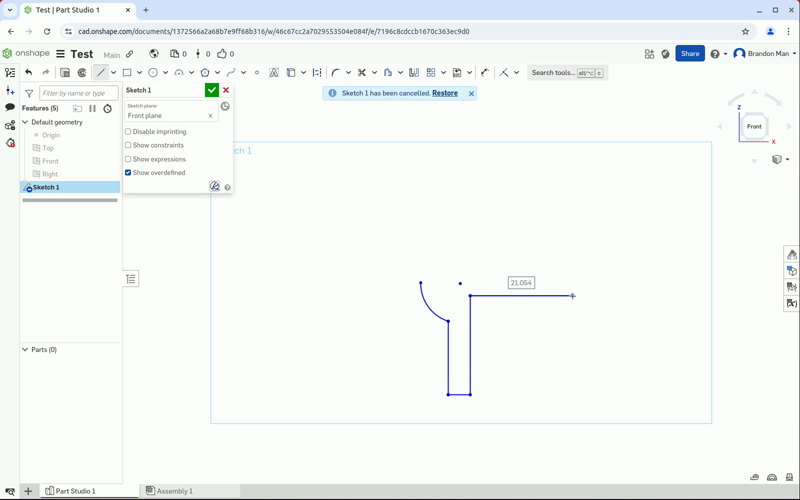
mouse_move(589, 295)
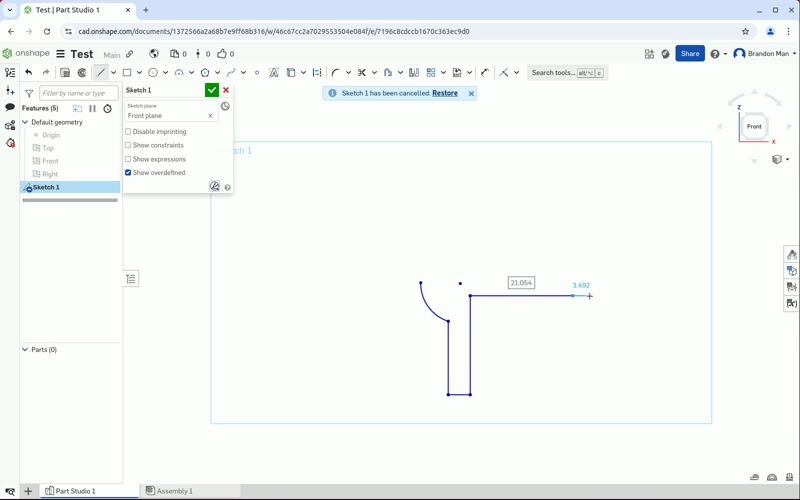
mouse_move(572, 271)
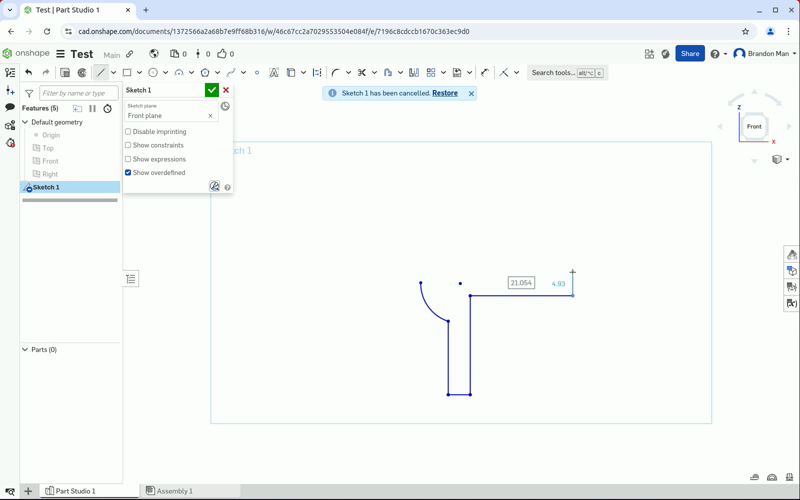
click(572, 271)
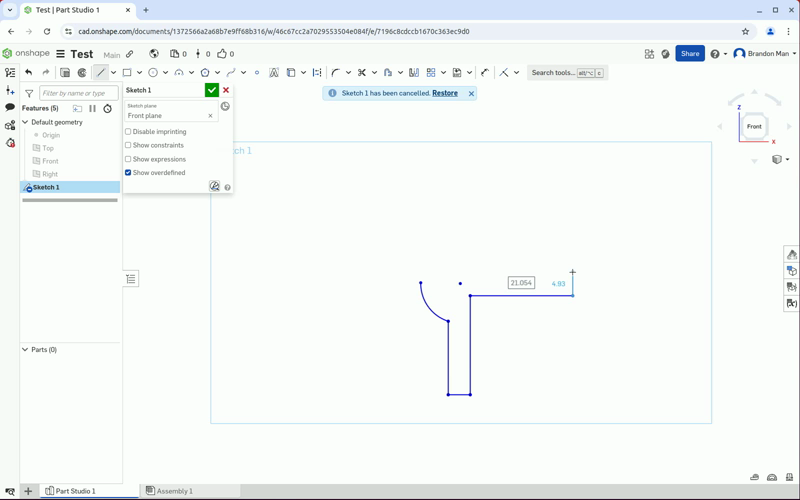
key_up(shift)
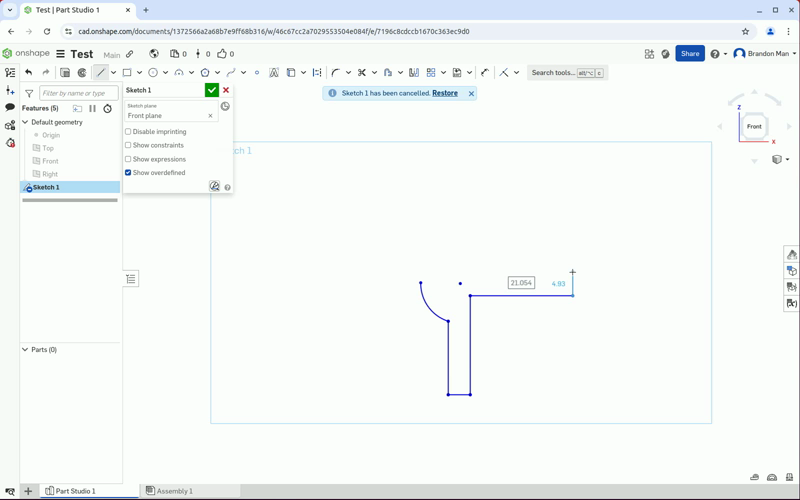
key(esc)
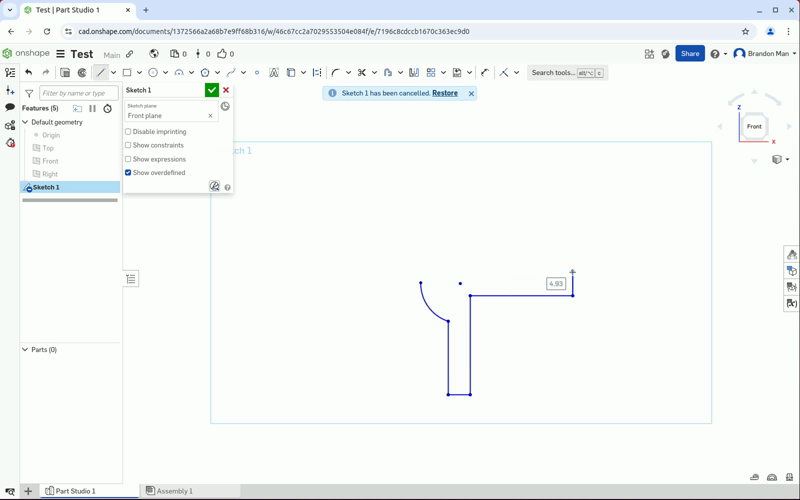
key(a)
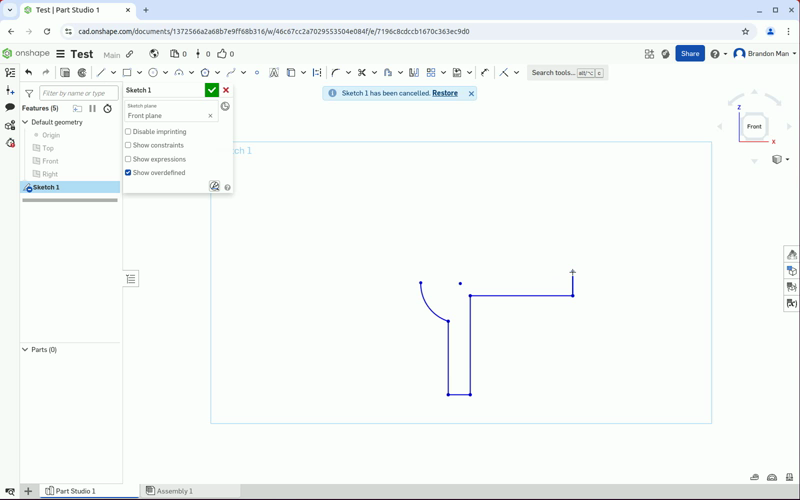
mouse_move(572, 271)
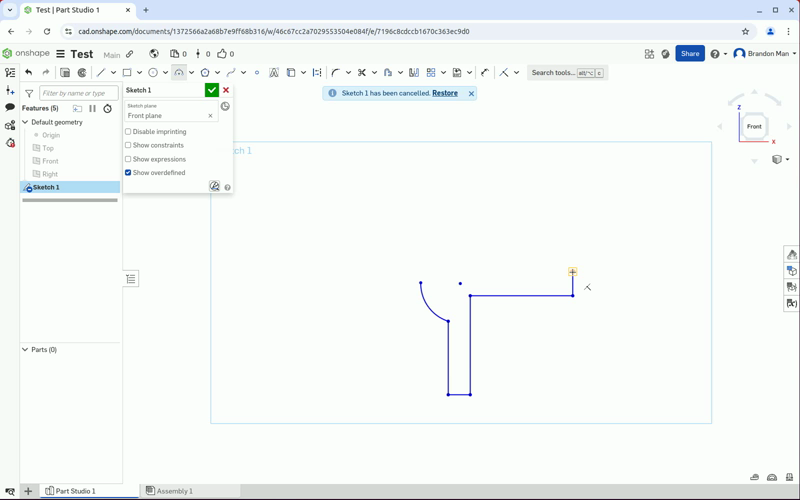
click(572, 271)
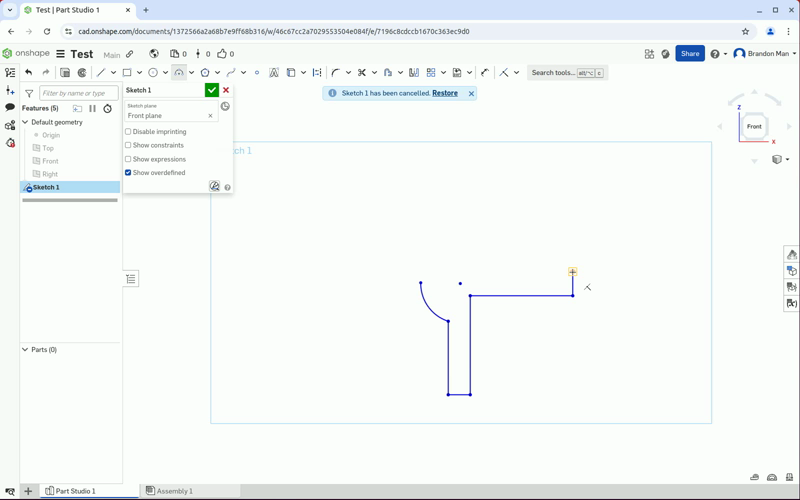
mouse_move(420, 282)
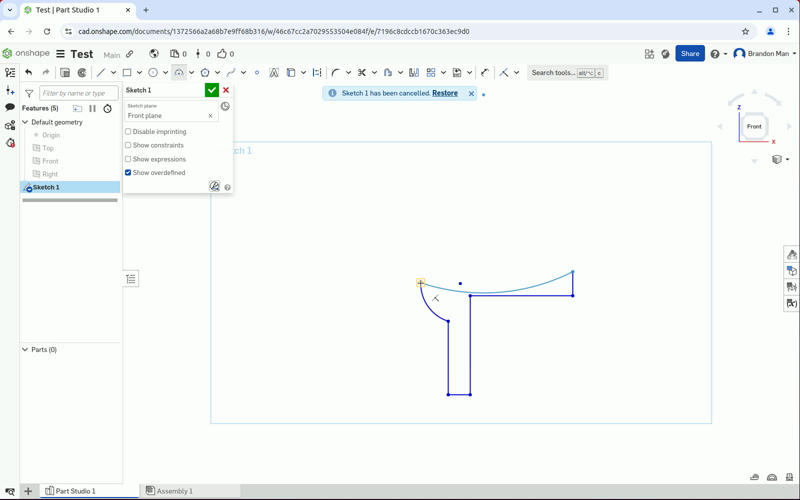
click(420, 282)
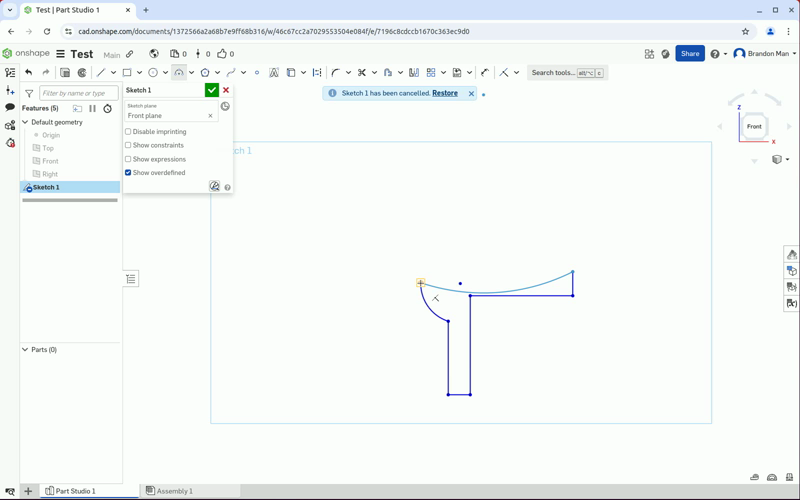
key_down(shift)
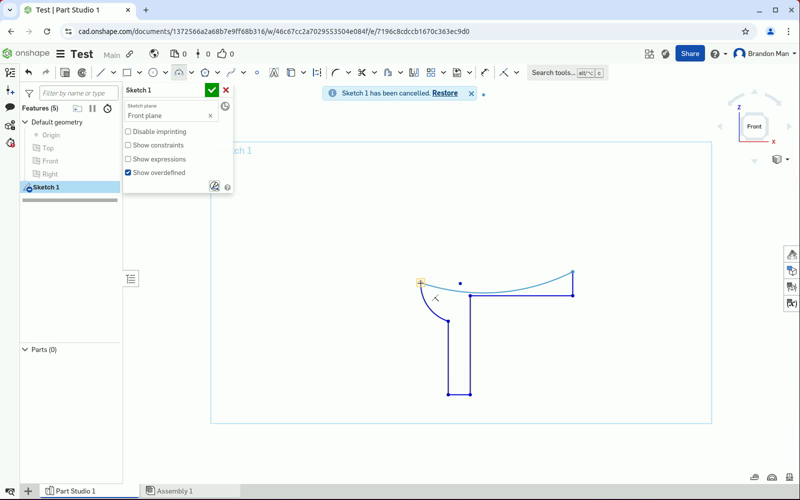
mouse_move(491, 207)
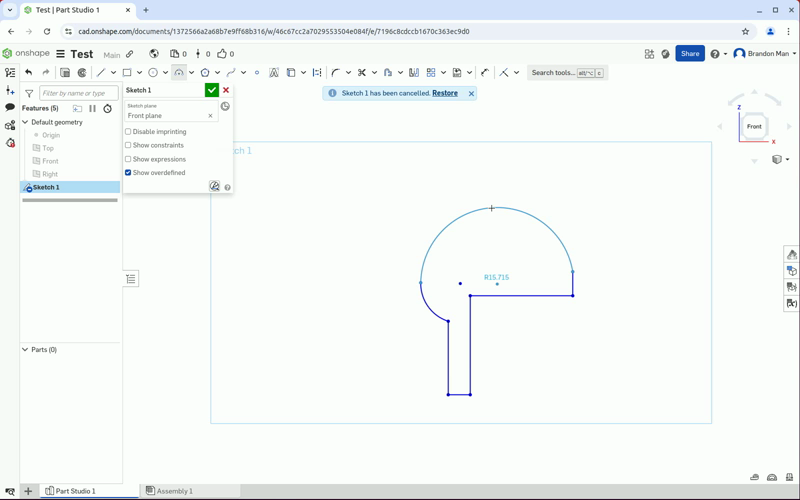
click(491, 207)
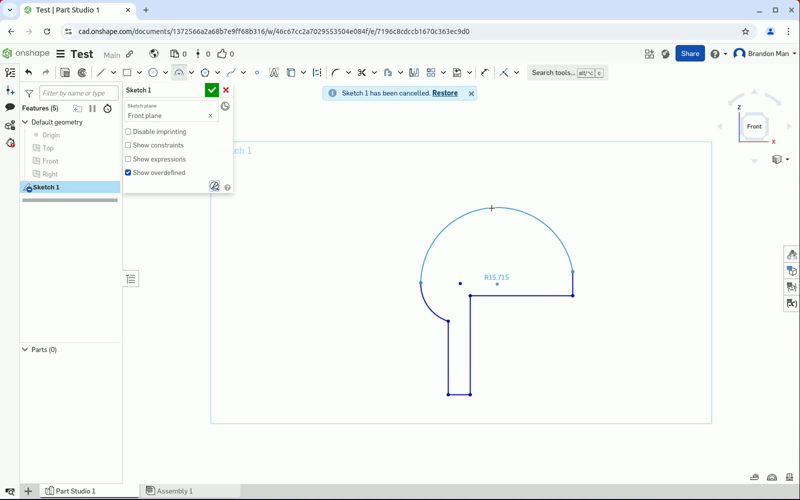
key_up(shift)
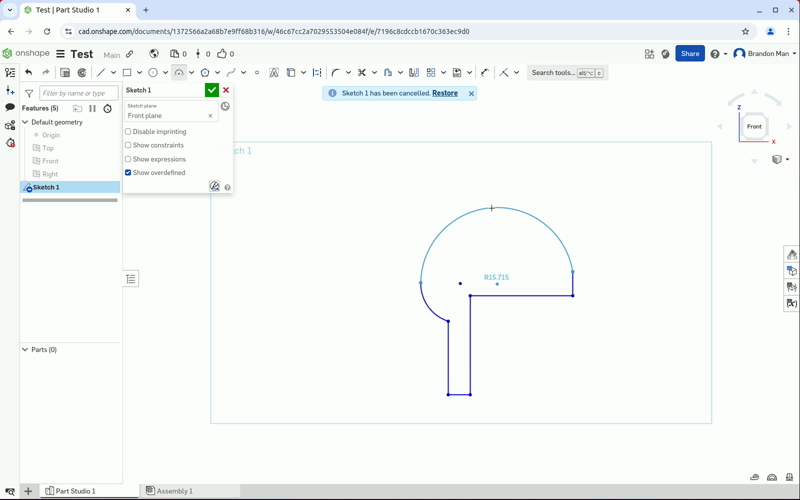
key(esc)
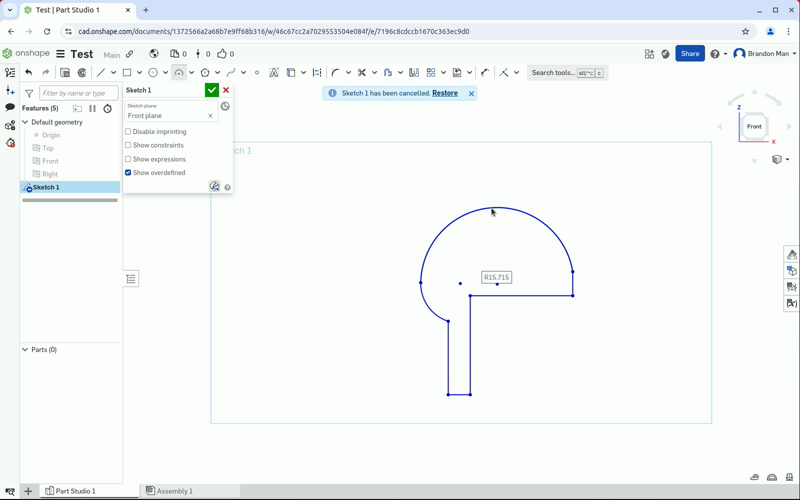
mouse_move(459, 335)
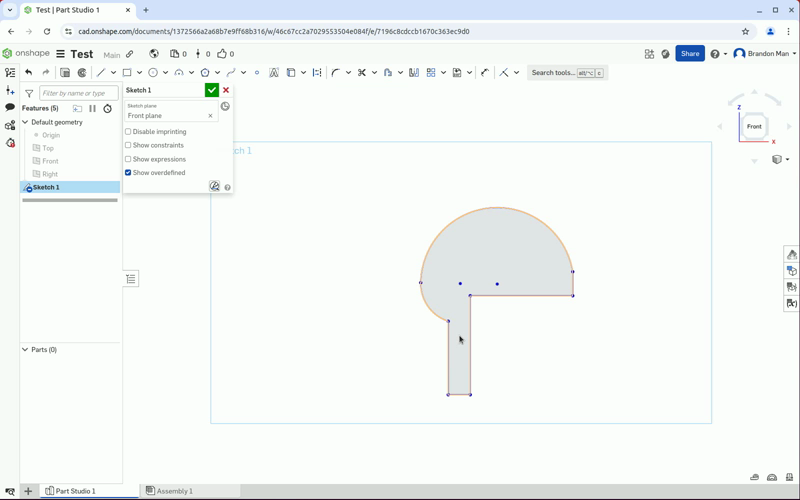
click(459, 335)
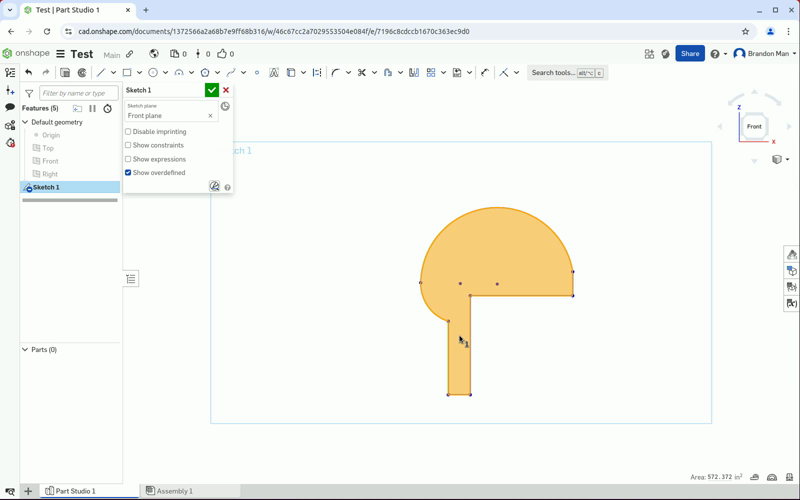
mouse_move(73, 352)
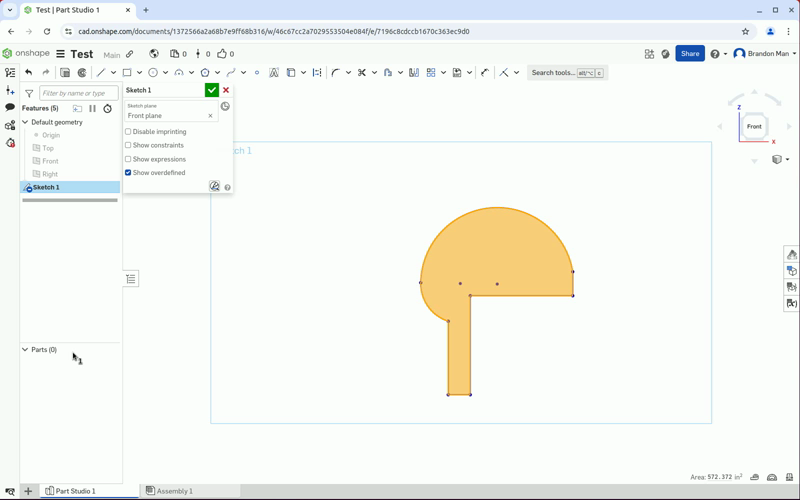
key(shift+y)
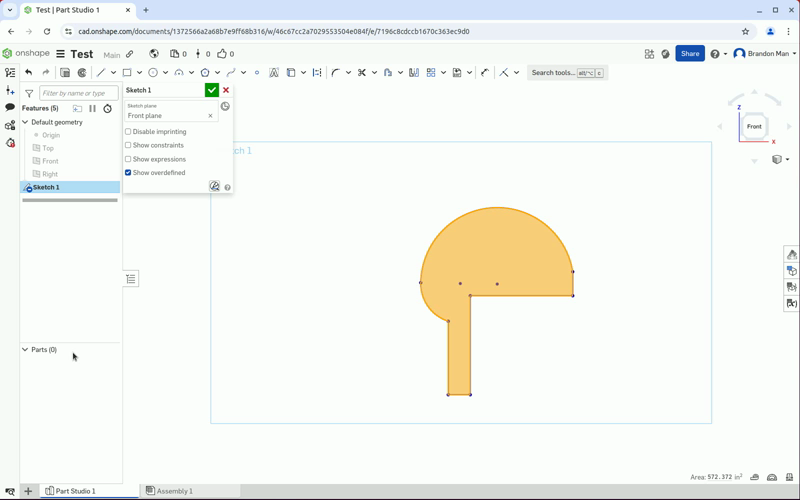
key(shift+e)
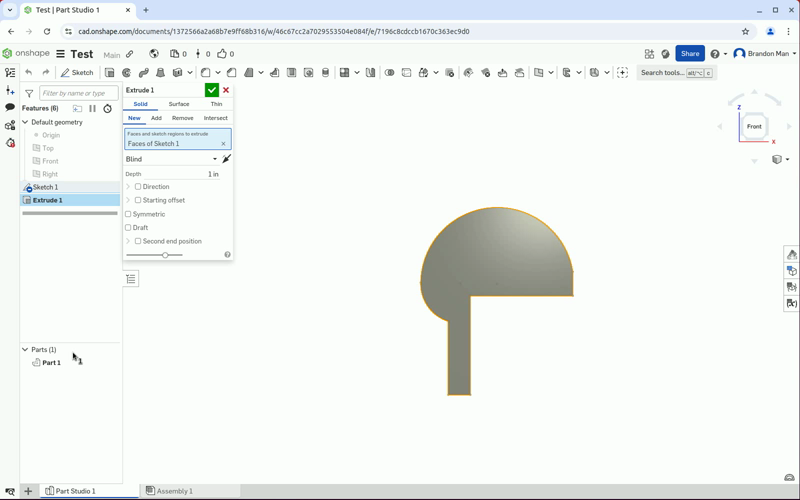
mouse_move(143, 106)
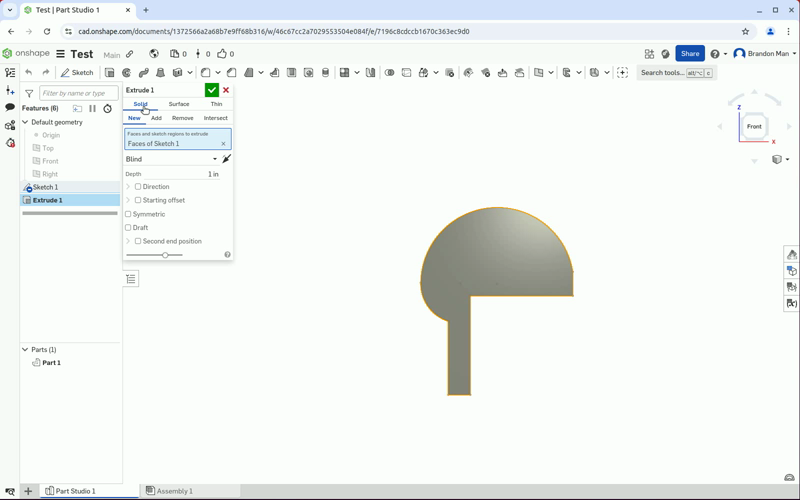
click(143, 106)
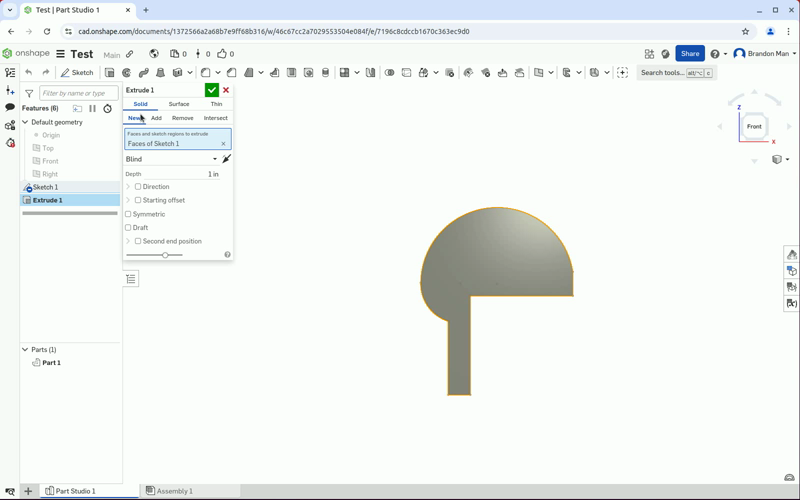
mouse_move(137, 120)
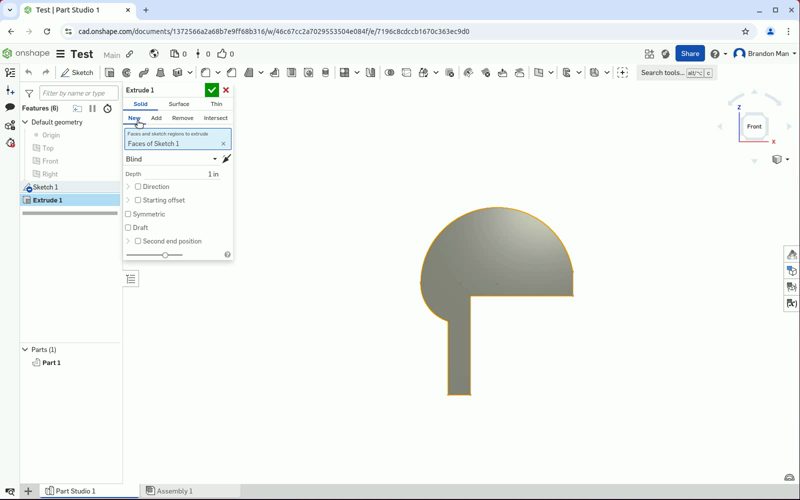
click(137, 120)
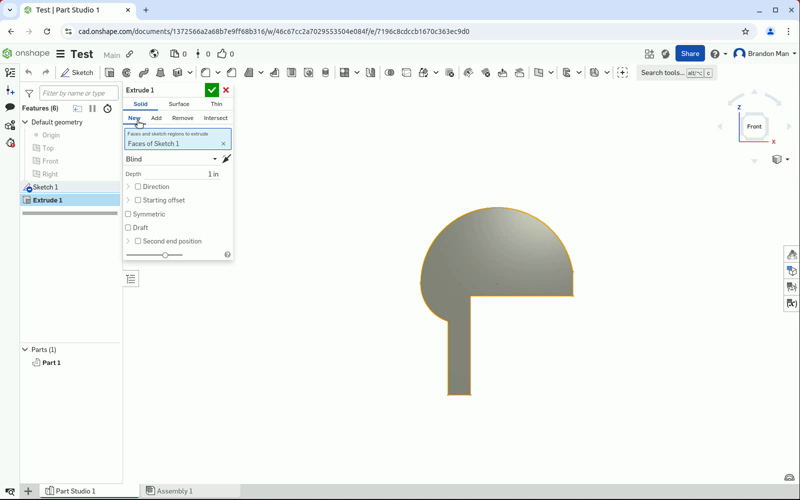
key(tab, 4)
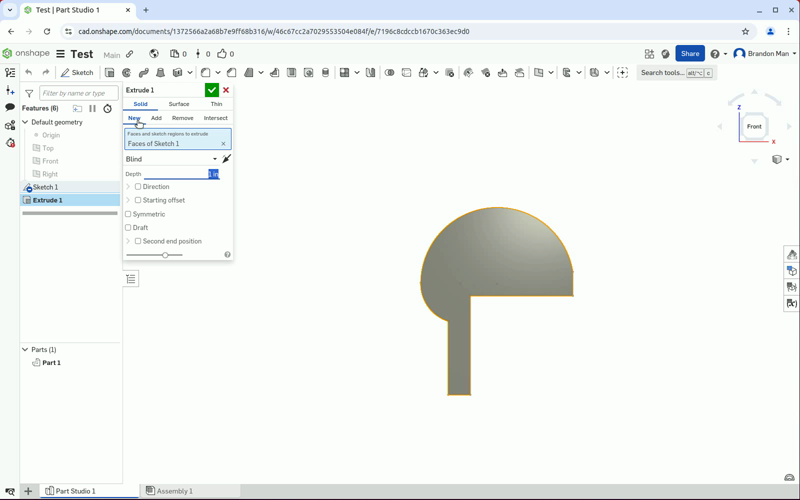
text(4.814)
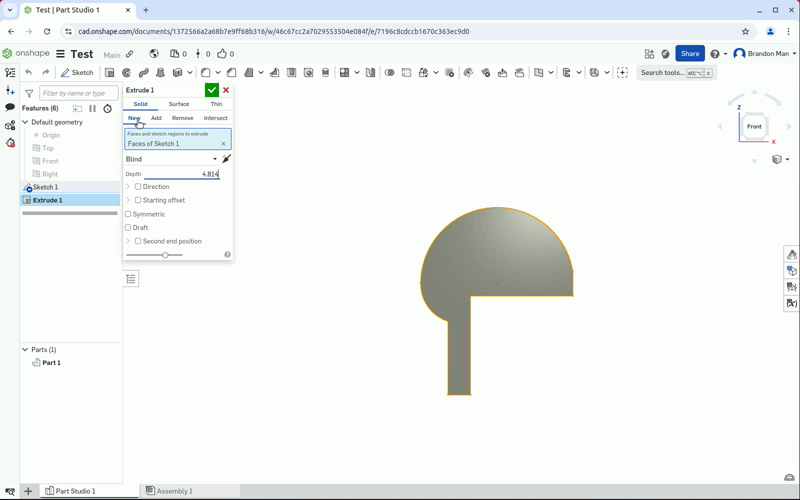
key(enter)
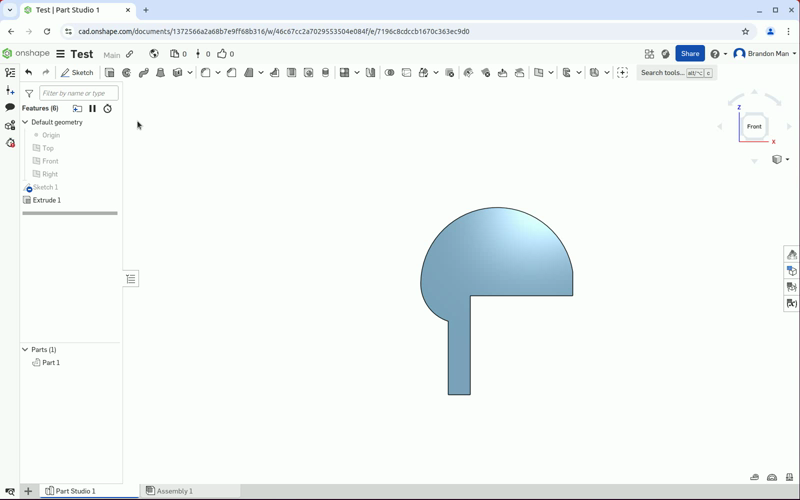
key(shift+h)
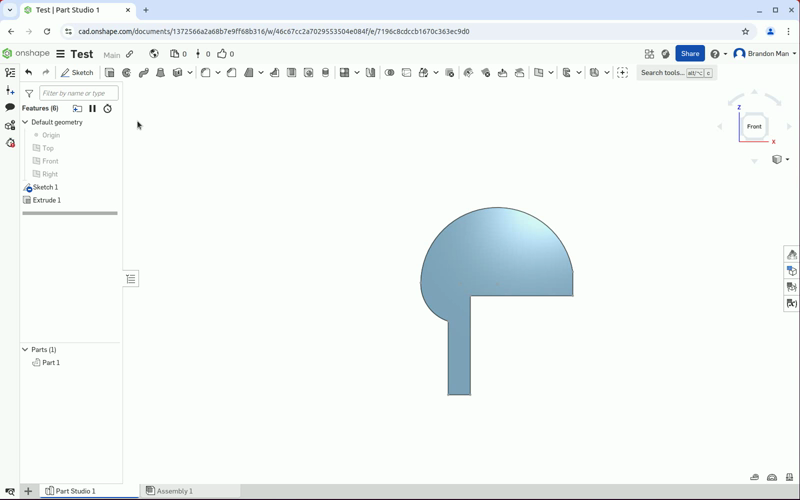
key(shift+h)
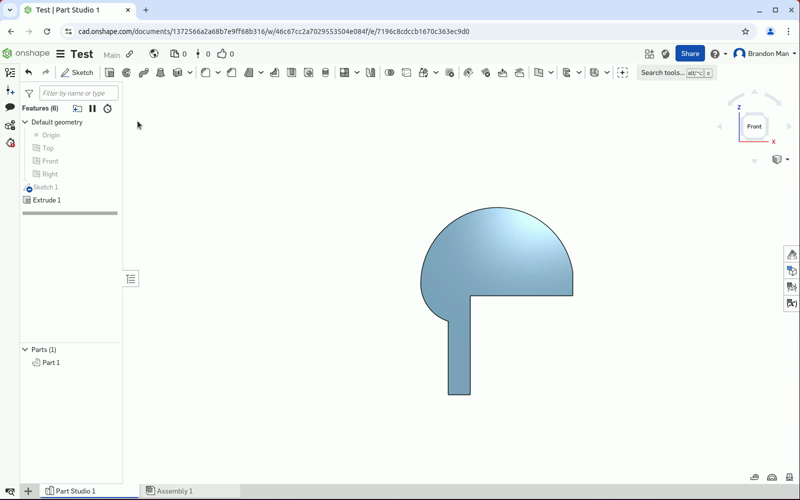
mouse_move(73, 189)
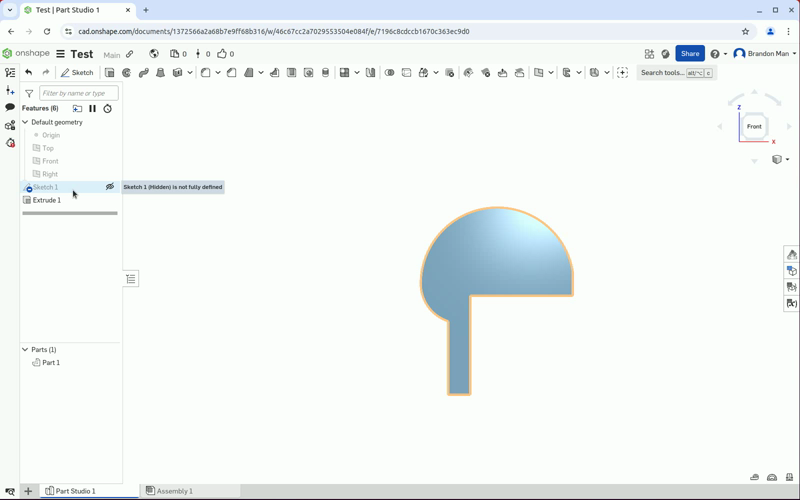
click(73, 189)
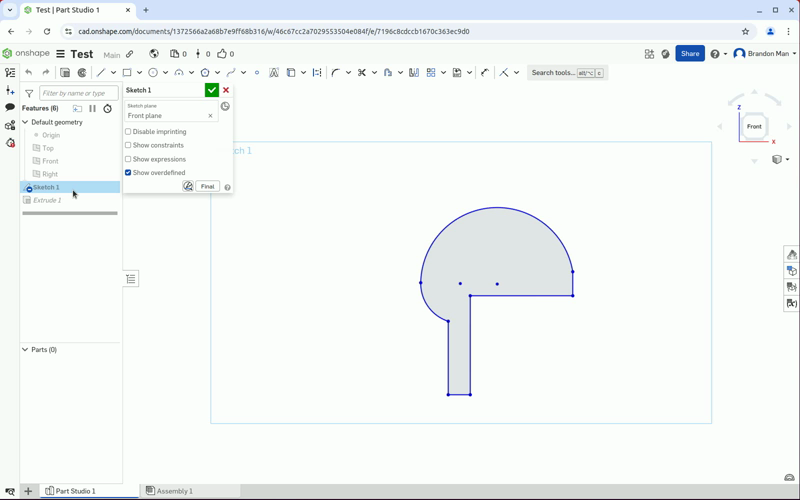
mouse_move(229, 92)
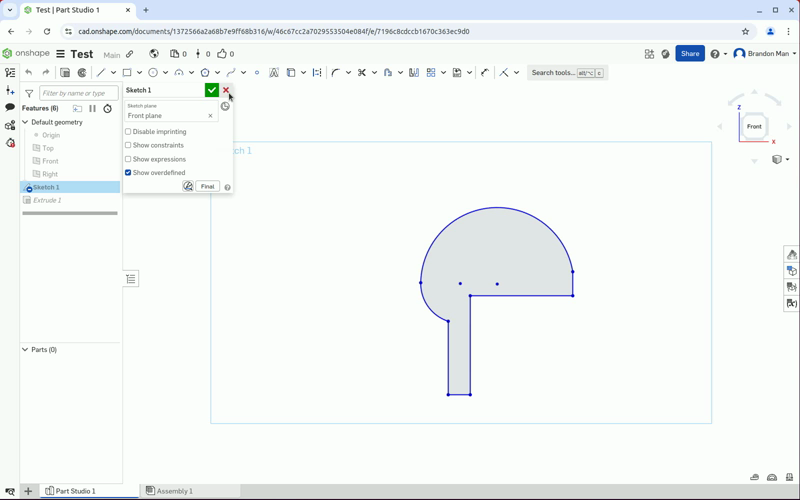
click(229, 92)
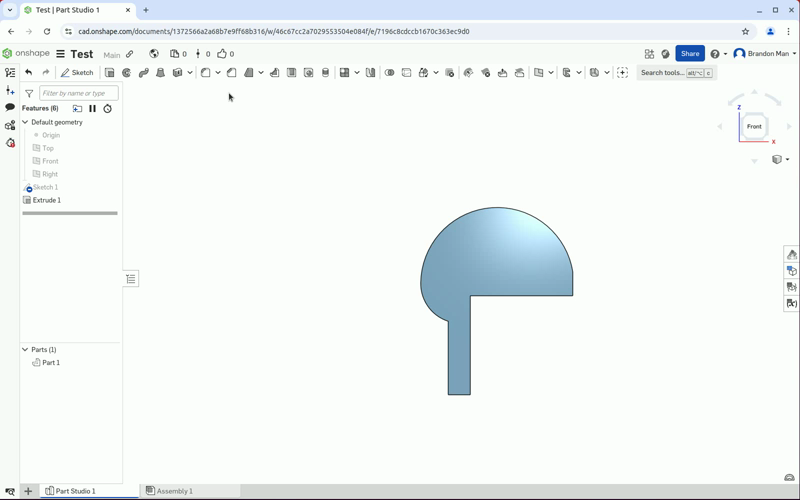
mouse_move(541, 75)
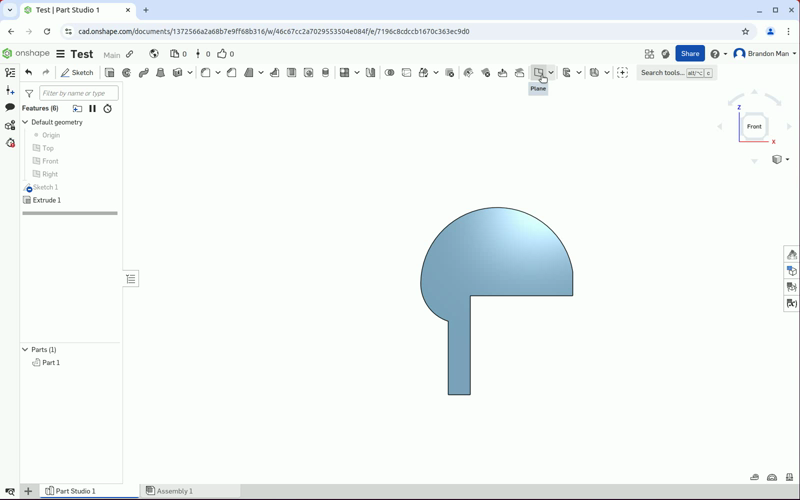
click(541, 75)
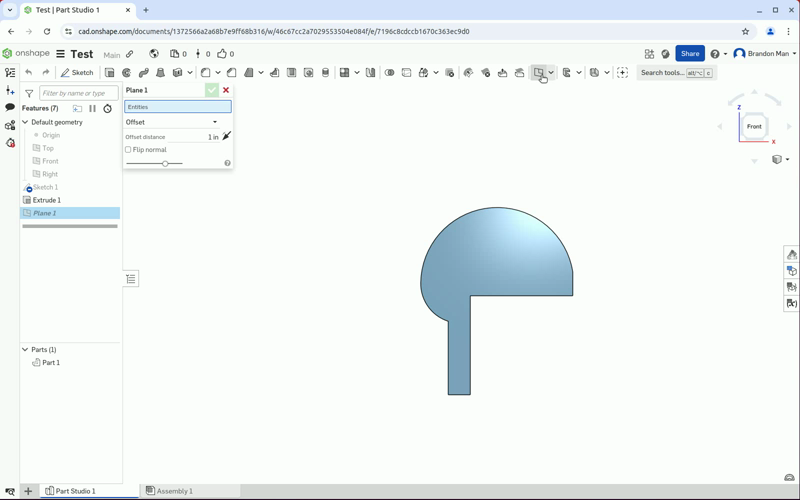
mouse_move(73, 163)
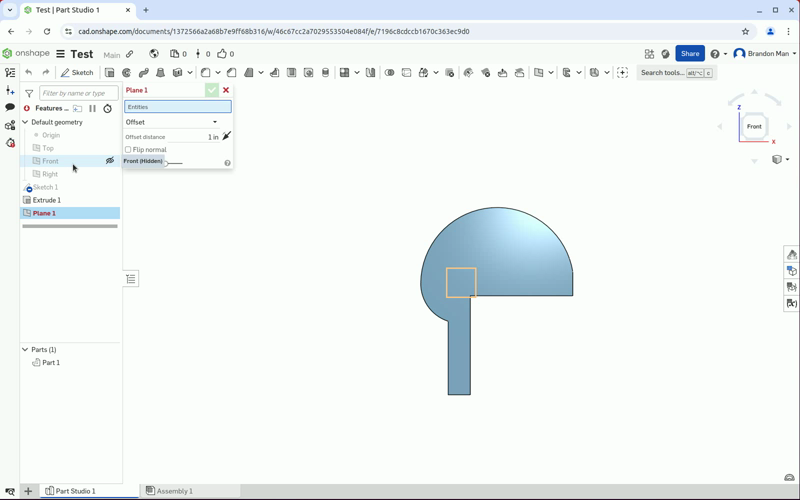
click(73, 163)
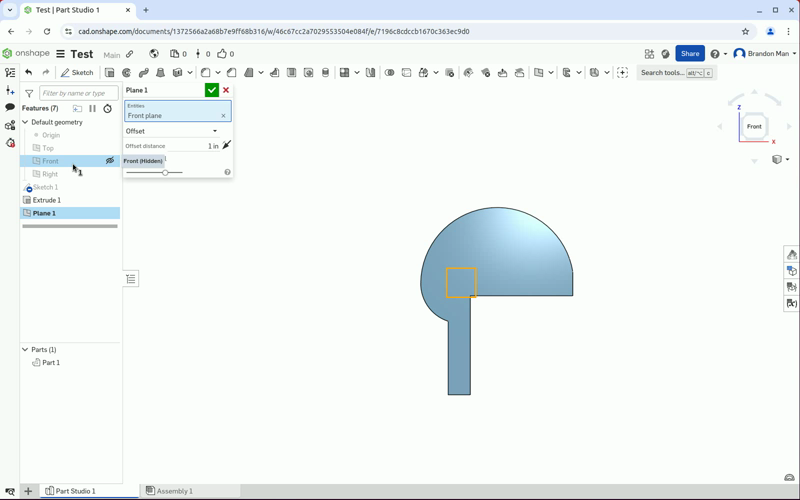
key(tab, 2)
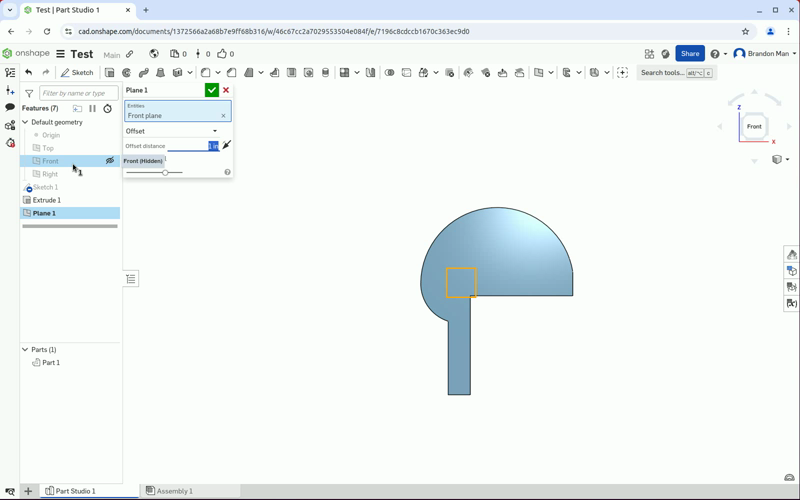
text(4.807)
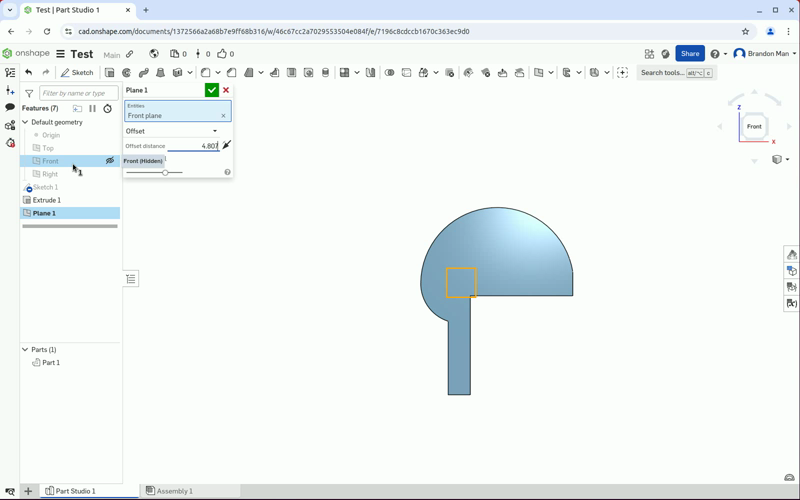
key(enter, 2)
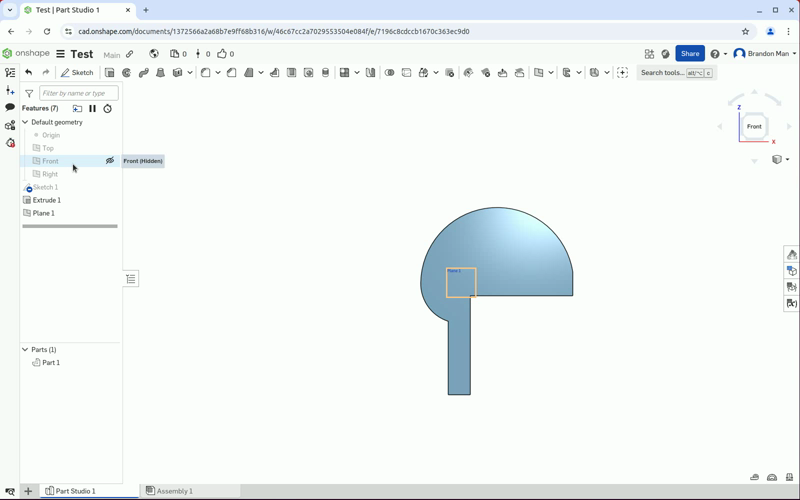
key(shift+s)
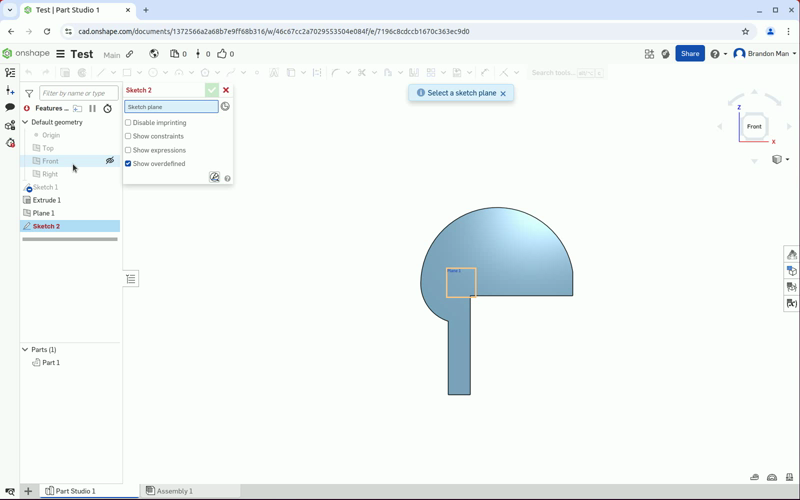
mouse_move(73, 215)
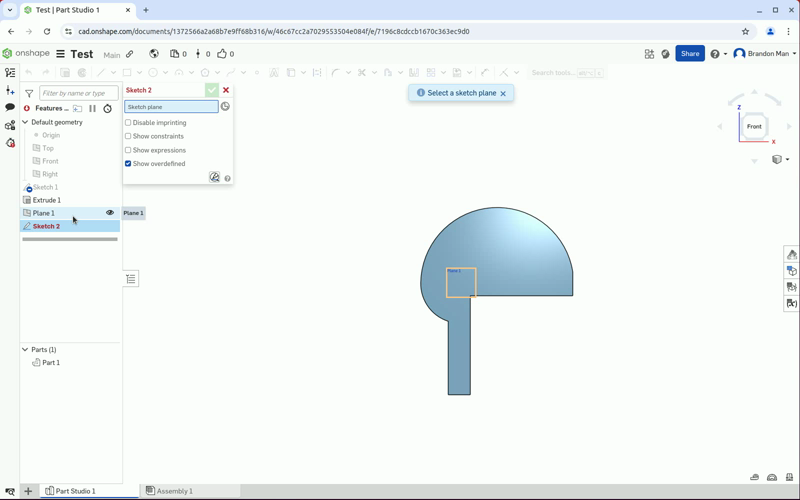
click(73, 215)
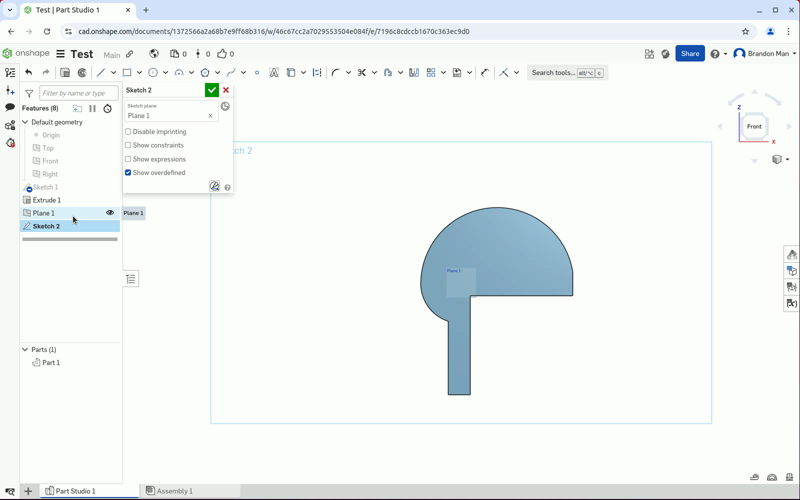
mouse_move(73, 352)
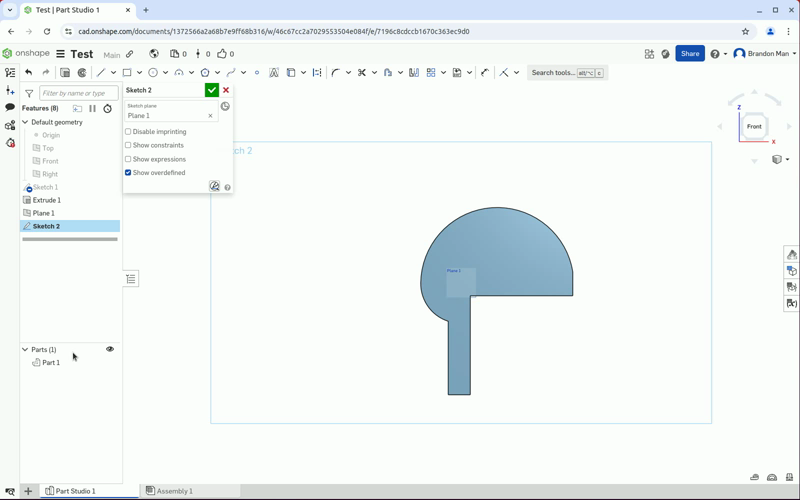
key(y)
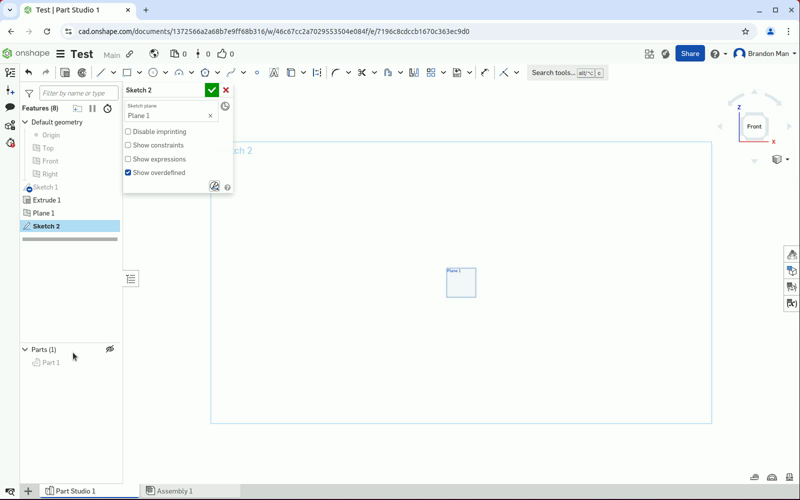
key(l)
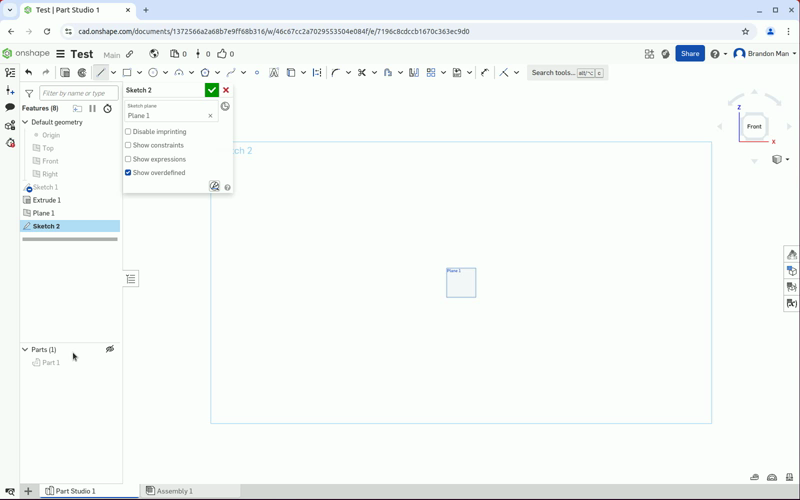
key_down(shift)
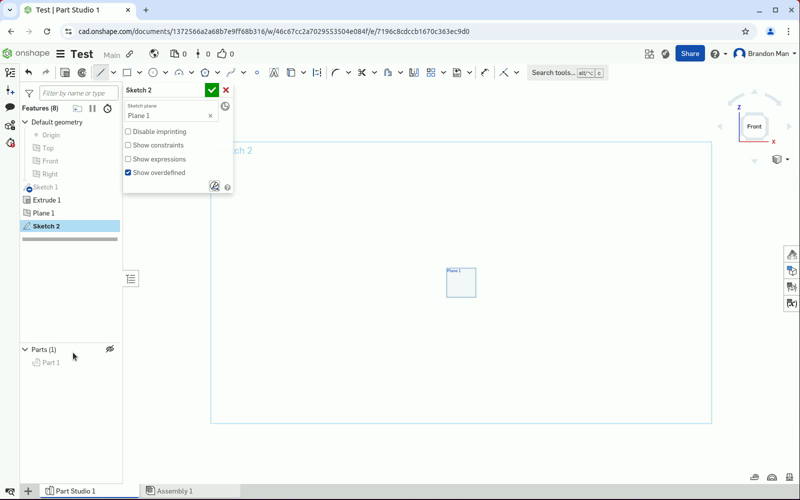
mouse_move(452, 395)
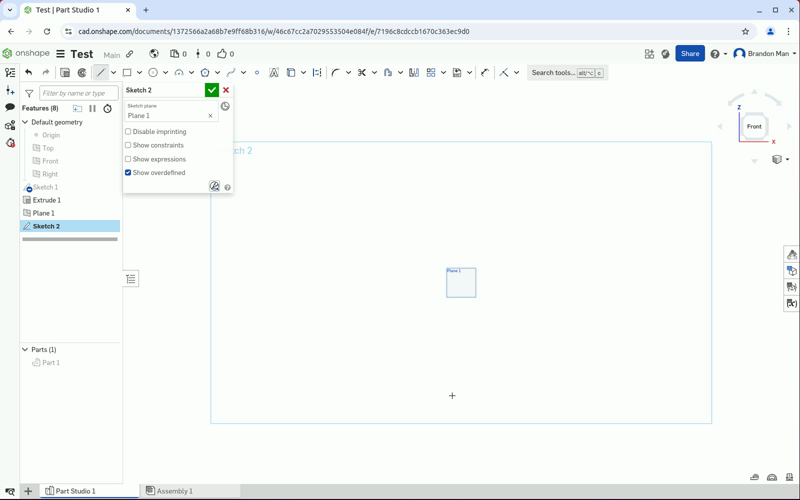
click(452, 395)
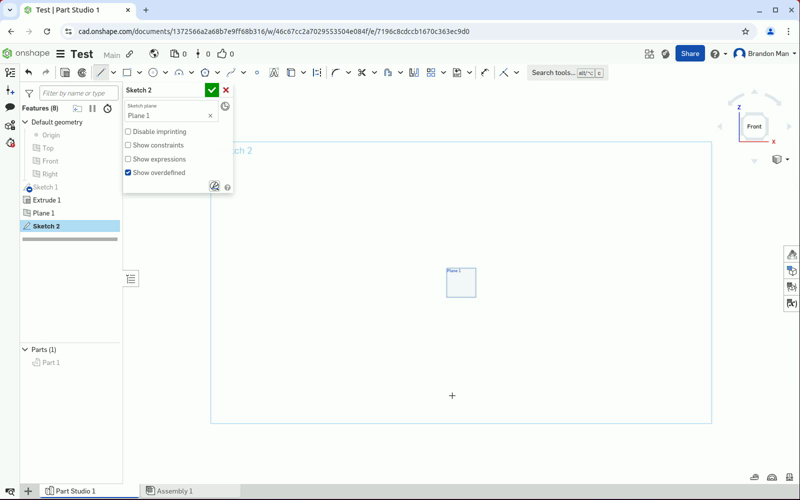
key_up(shift)
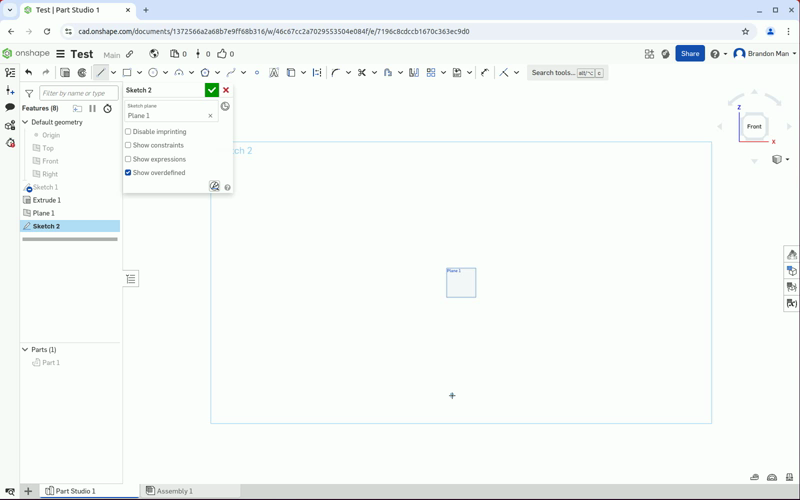
key_down(shift)
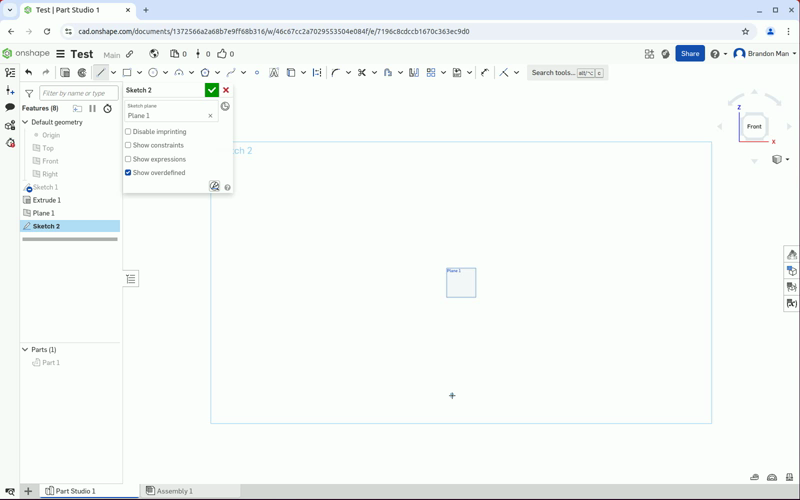
mouse_move(482, 395)
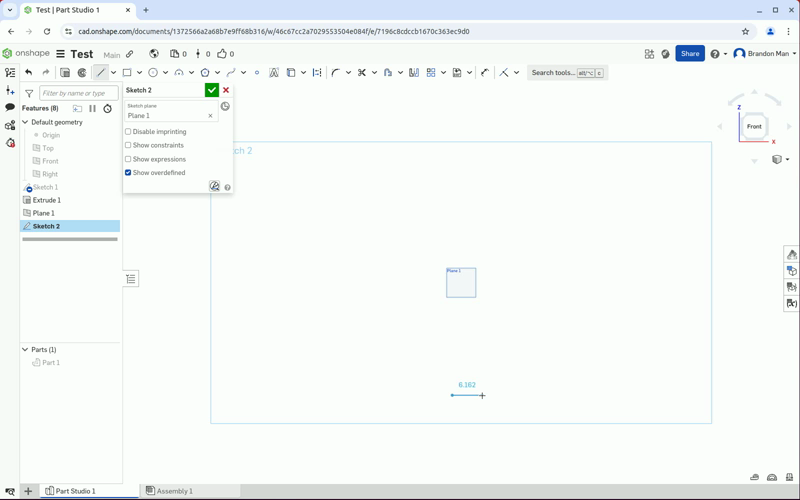
mouse_move(465, 395)
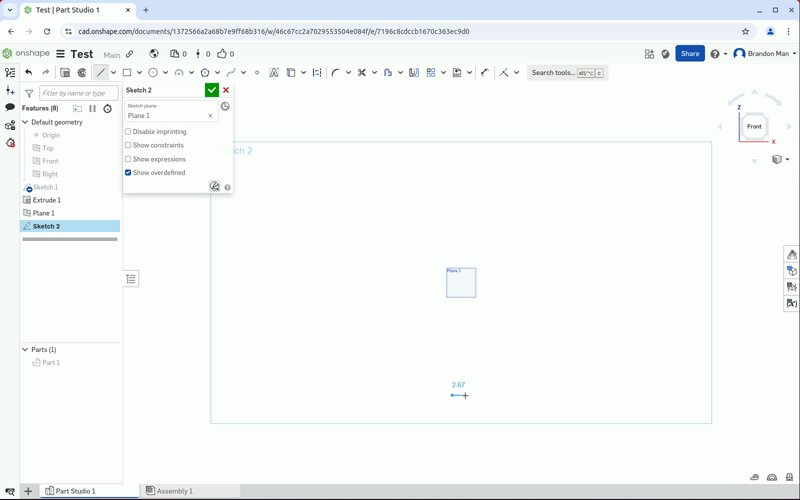
click(465, 395)
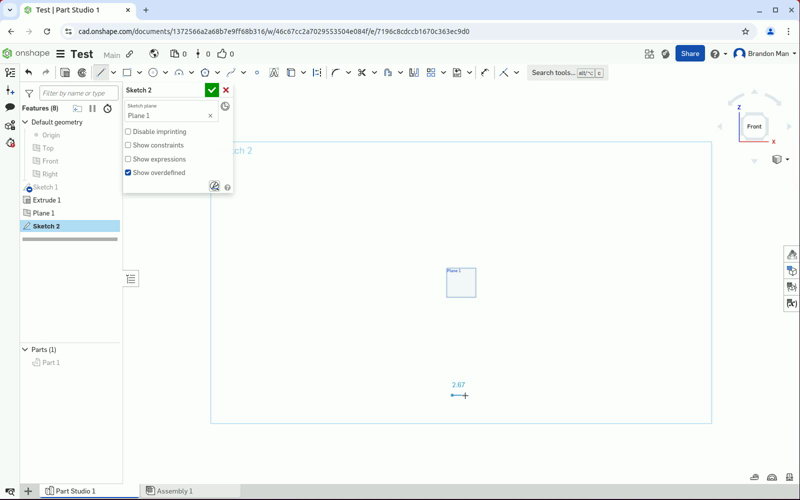
key_up(shift)
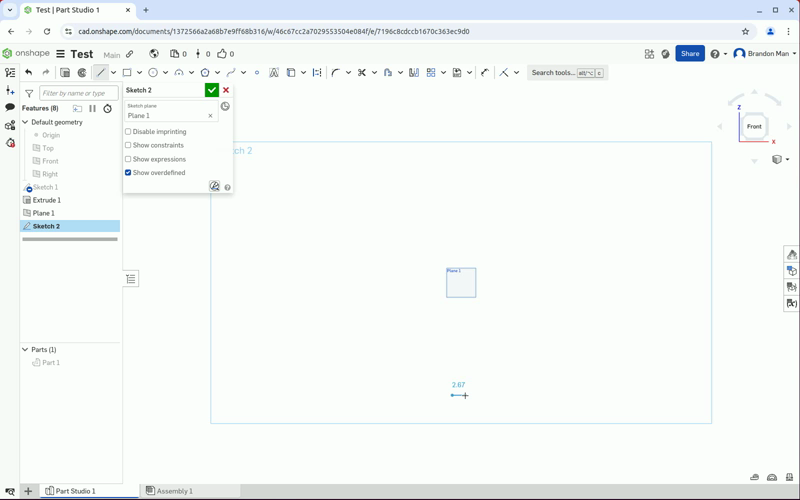
key_down(shift)
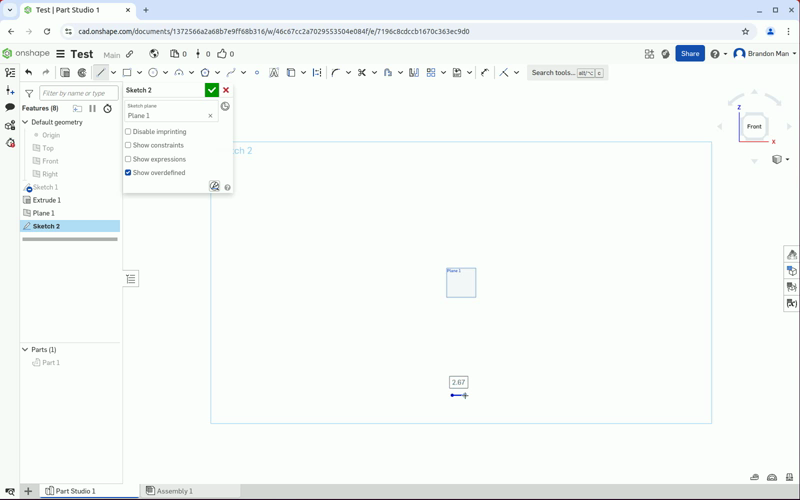
mouse_move(465, 288)
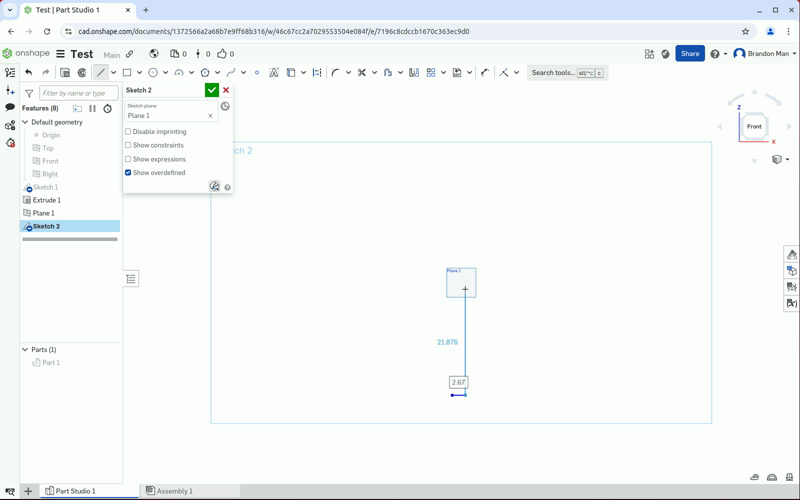
click(465, 288)
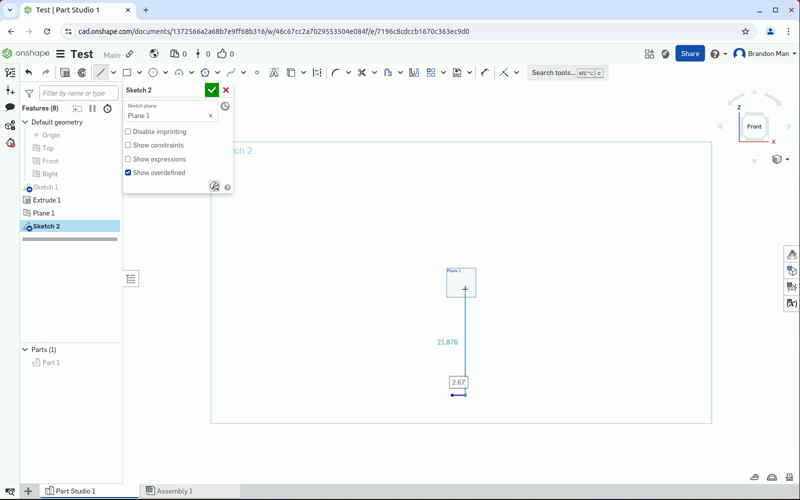
key_up(shift)
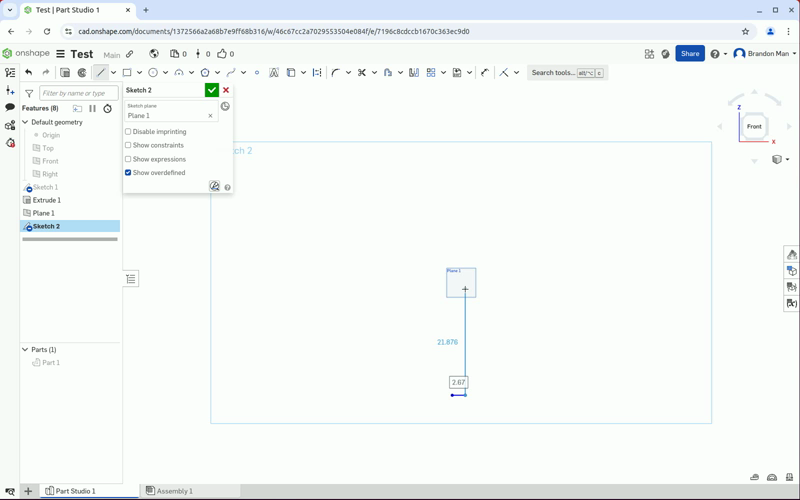
key_down(shift)
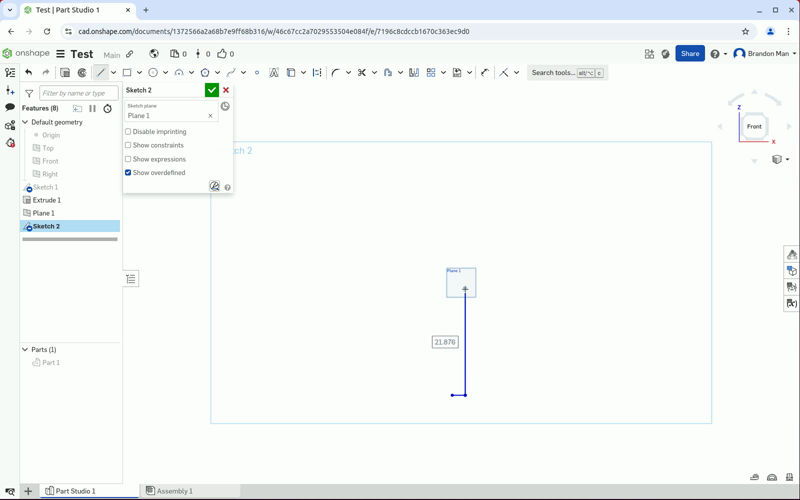
mouse_move(573, 288)
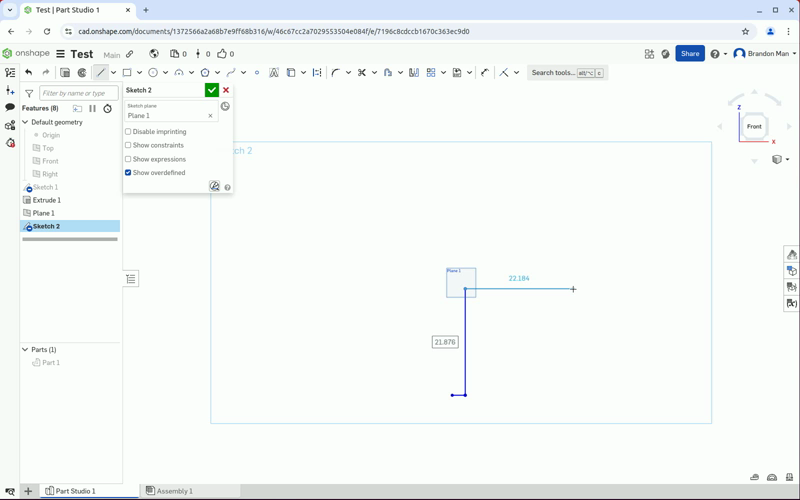
click(573, 288)
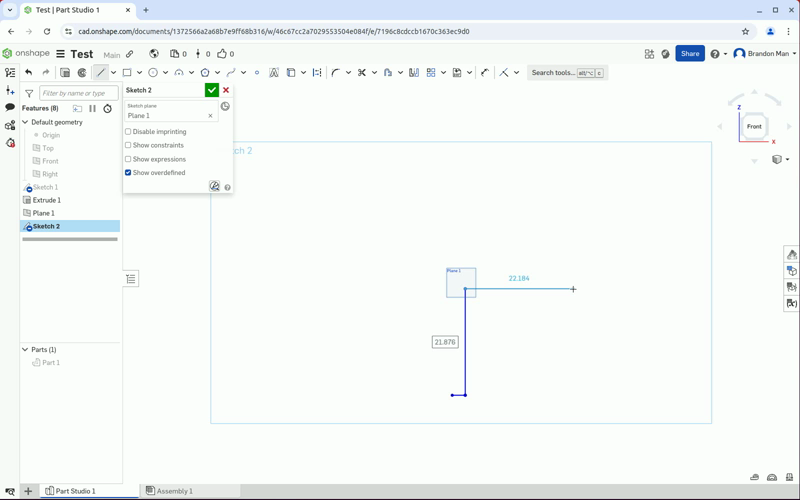
key_up(shift)
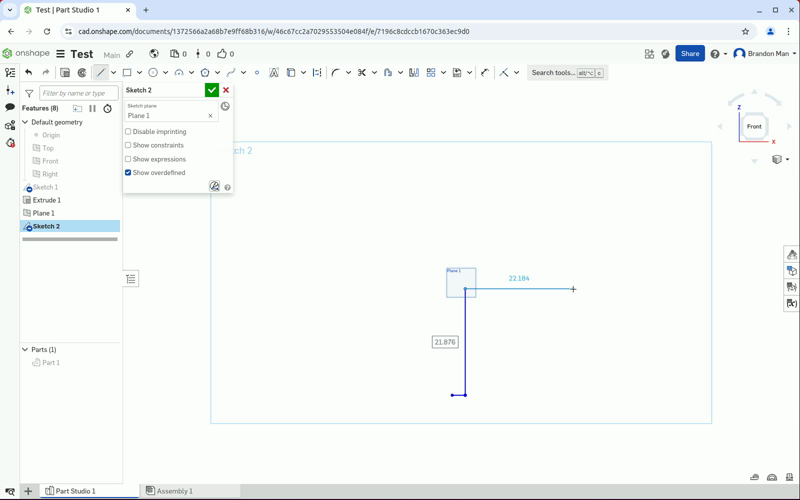
key_down(shift)
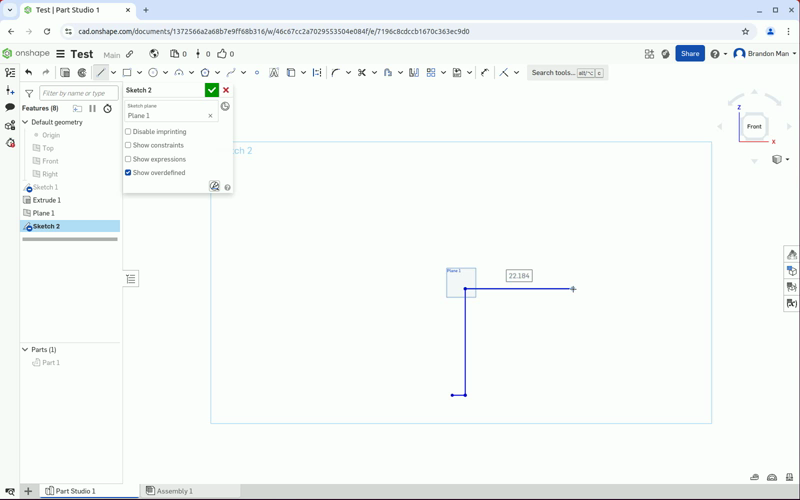
mouse_move(589, 288)
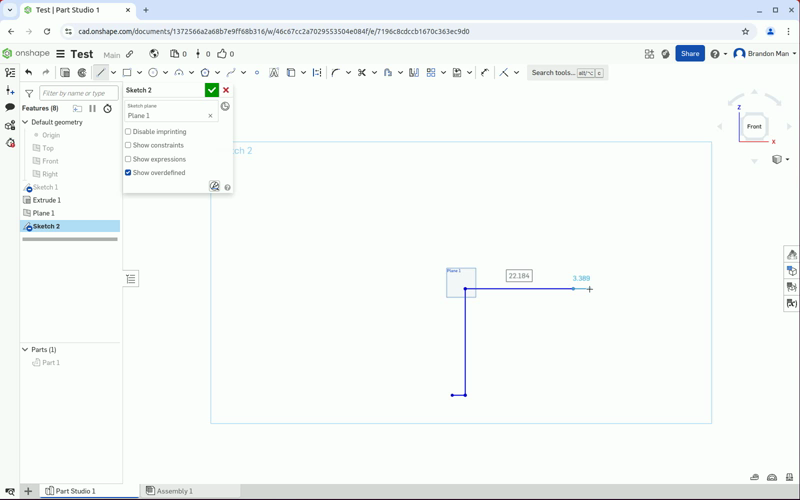
mouse_move(573, 276)
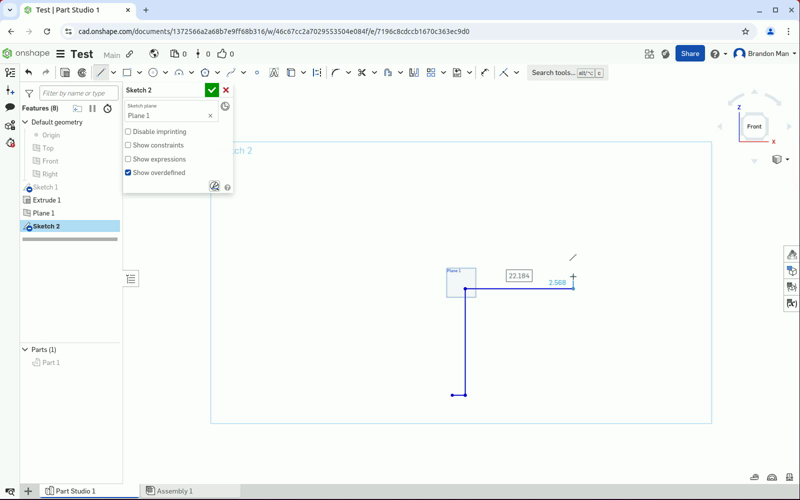
click(573, 276)
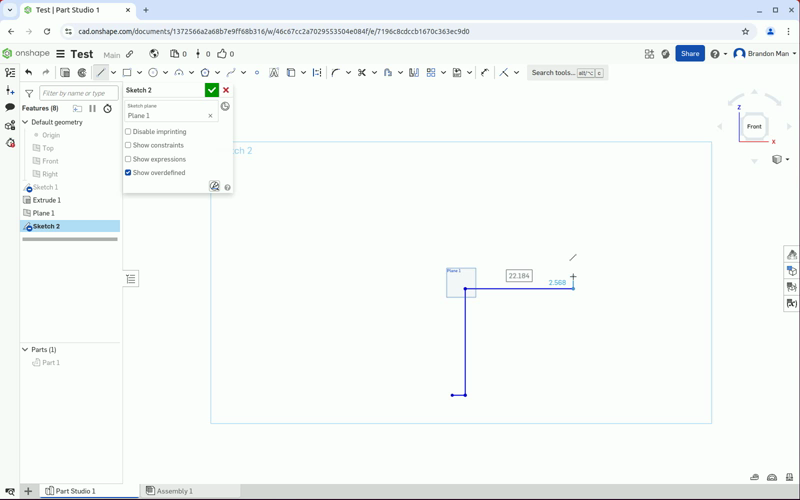
key_up(shift)
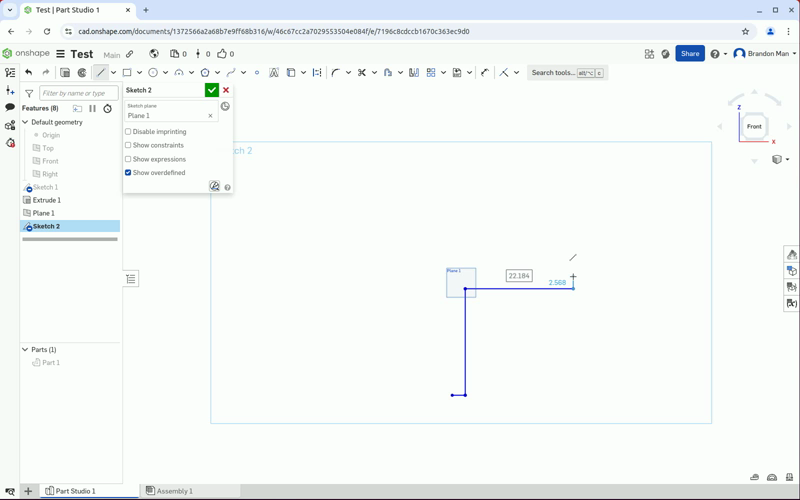
key_down(shift)
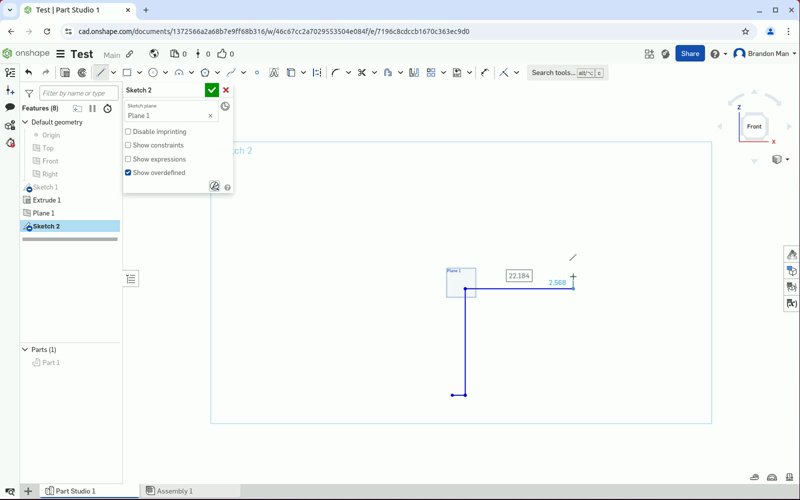
mouse_move(452, 276)
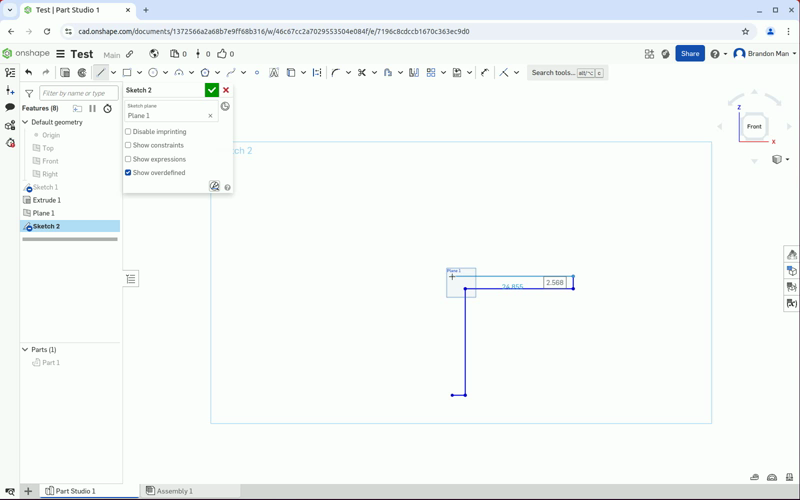
click(452, 276)
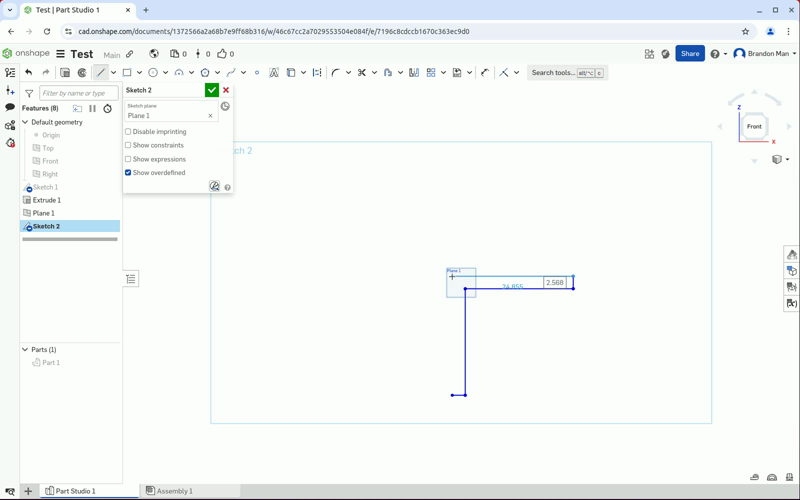
key_up(shift)
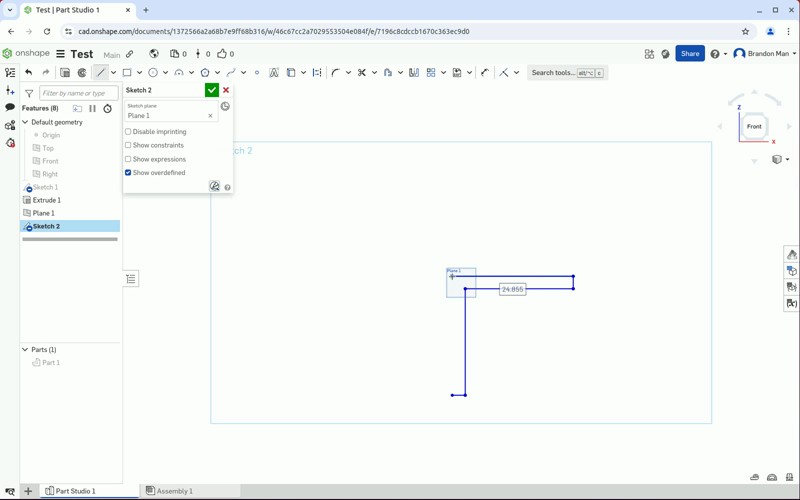
key_down(shift)
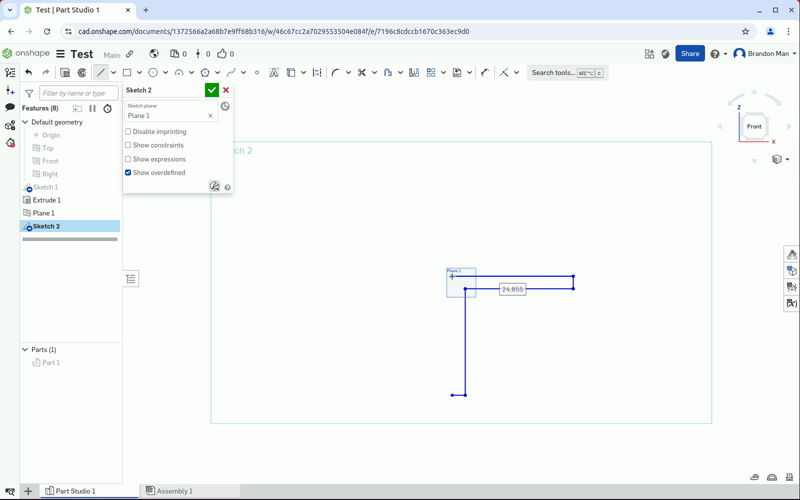
mouse_move(482, 276)
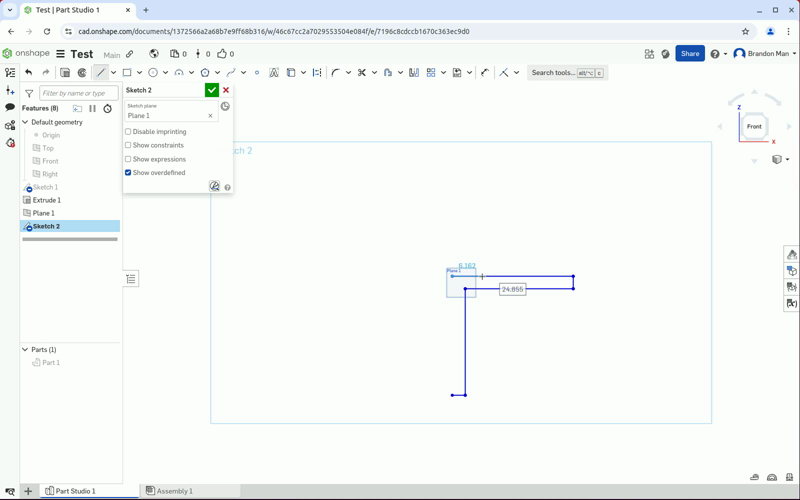
mouse_move(452, 288)
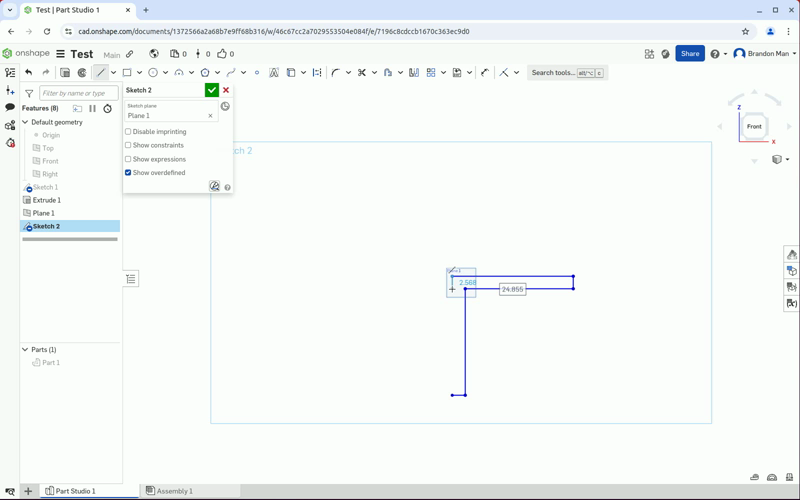
click(452, 288)
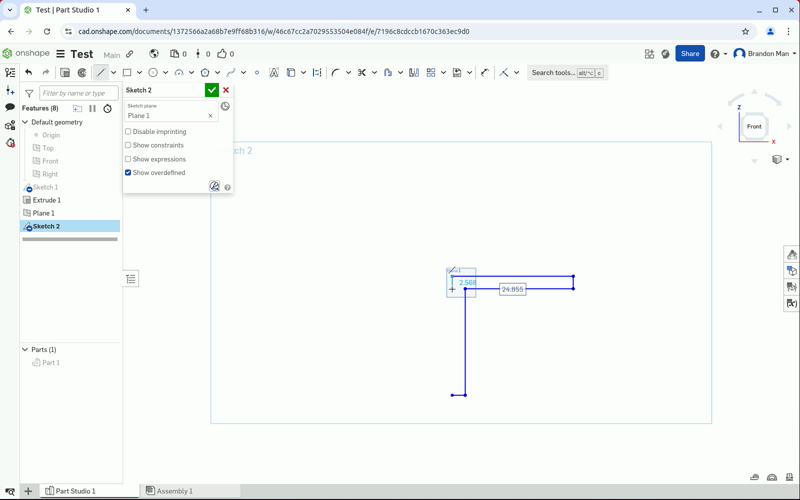
key_up(shift)
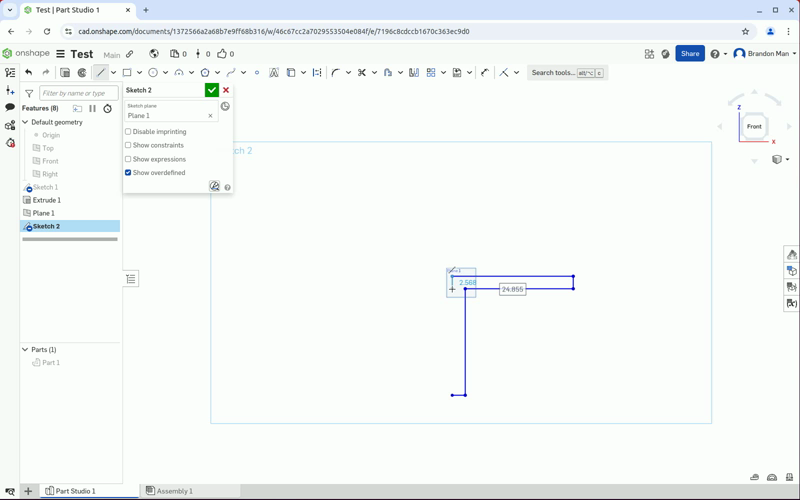
key_down(shift)
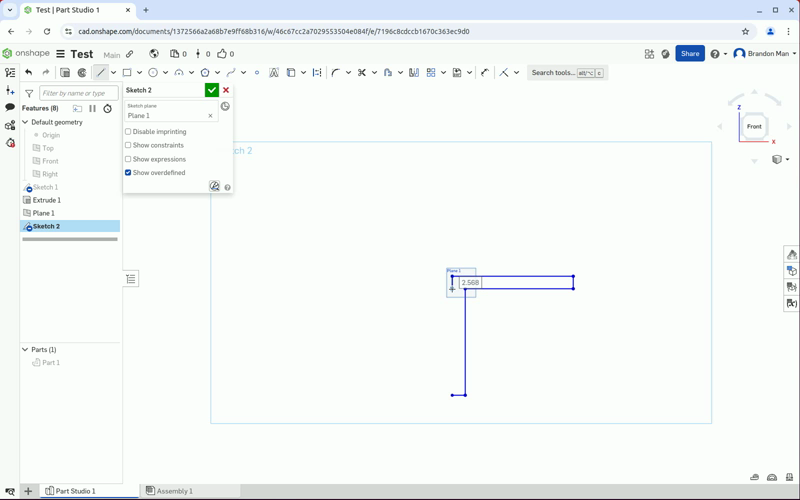
mouse_move(452, 395)
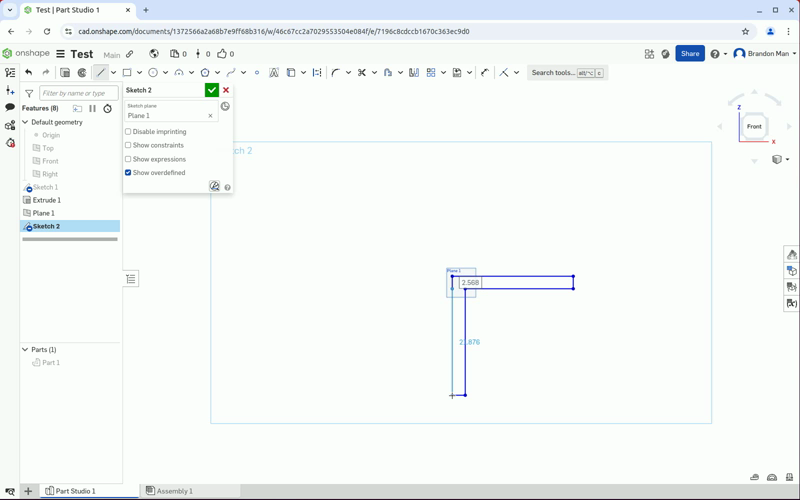
key_up(shift)
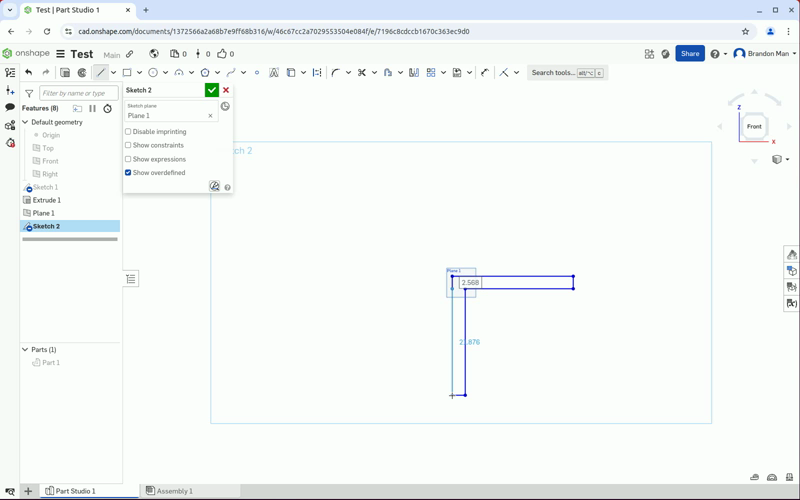
click(452, 395)
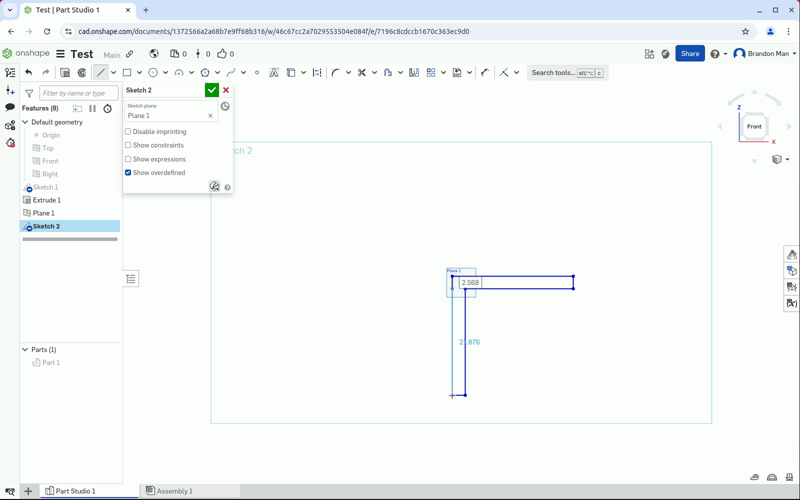
key(esc)
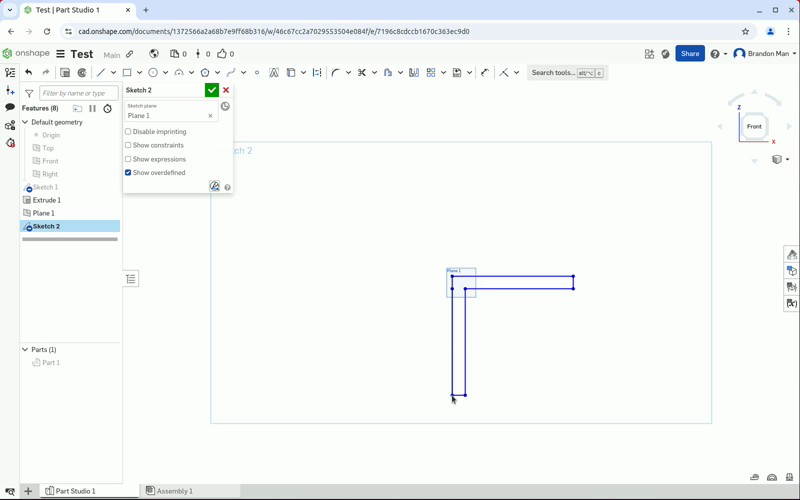
mouse_move(481, 280)
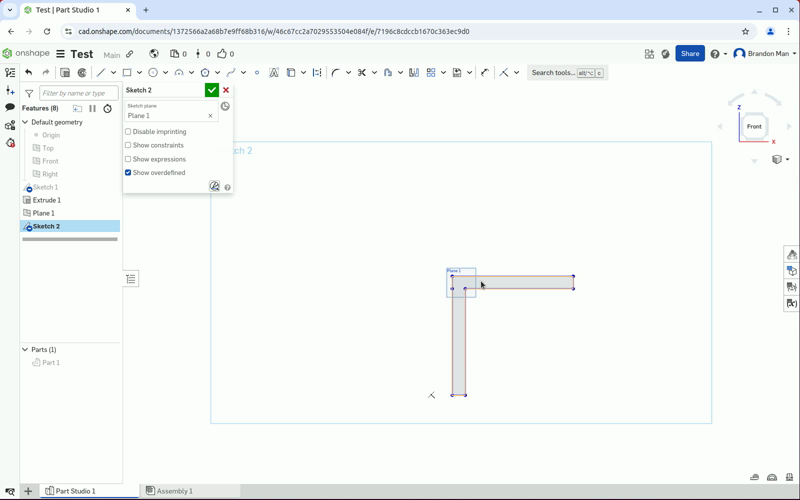
click(481, 280)
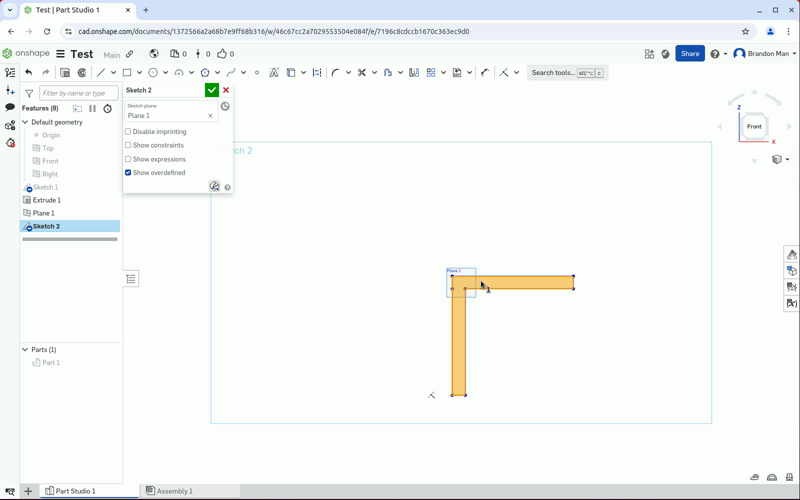
mouse_move(73, 352)
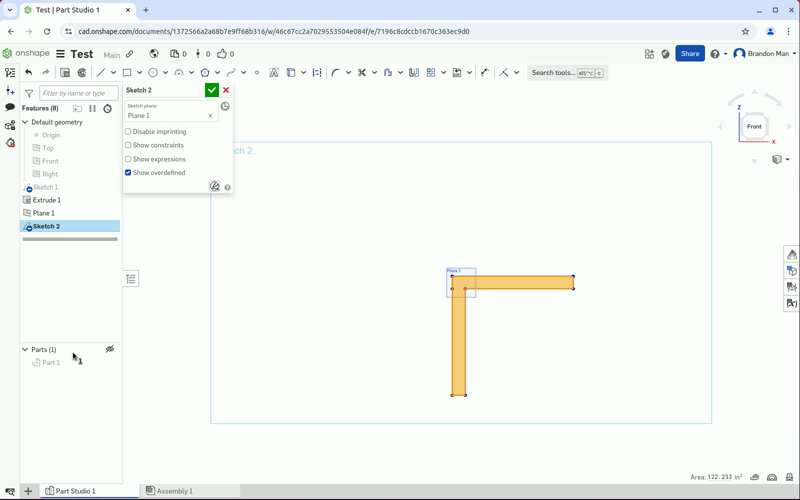
key(shift+y)
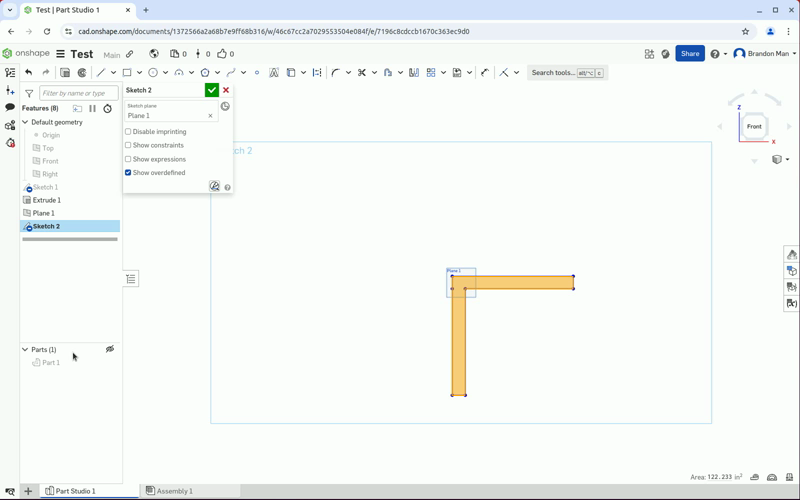
key(shift+e)
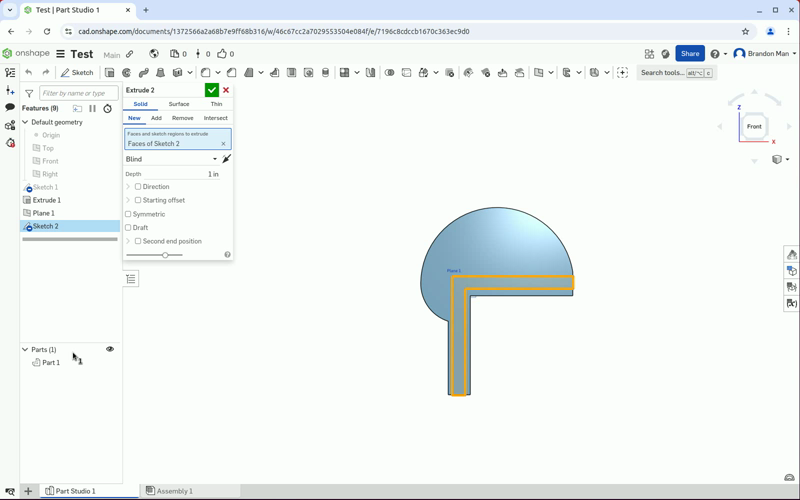
mouse_move(143, 106)
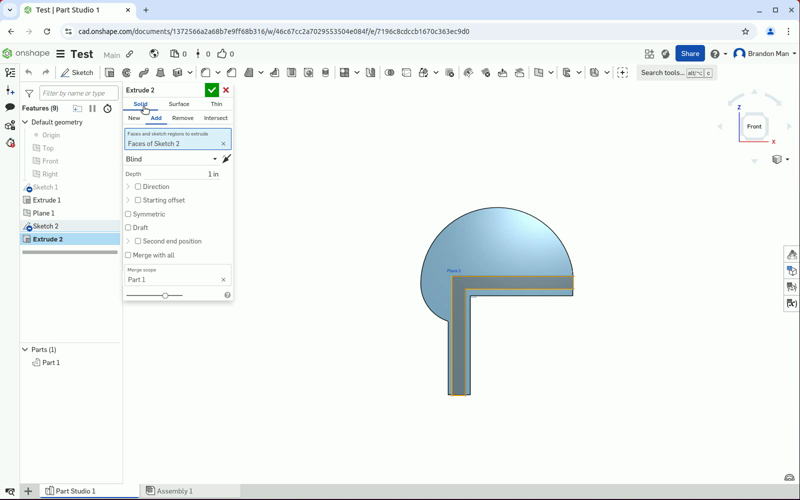
click(143, 106)
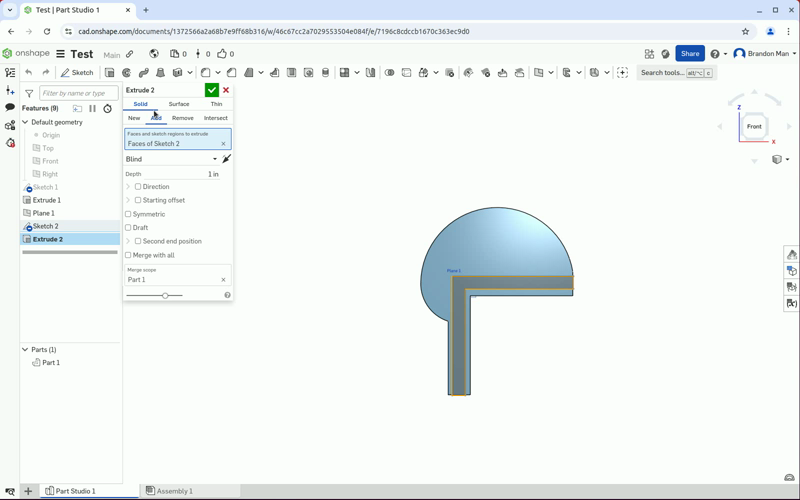
mouse_move(186, 120)
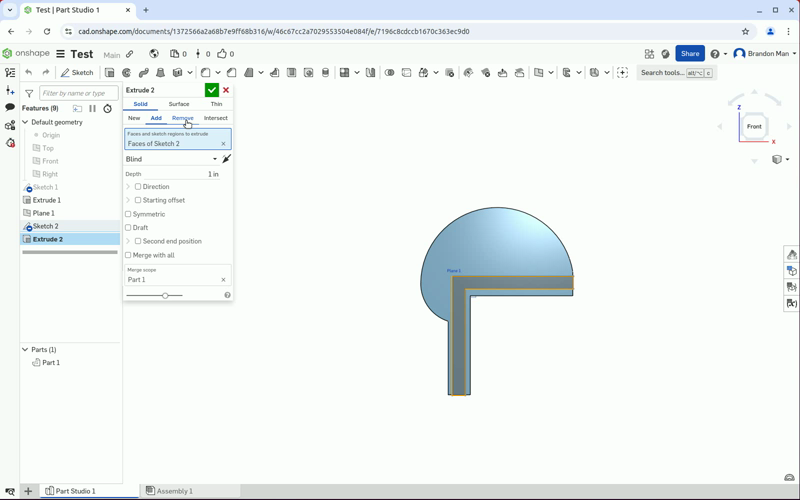
click(186, 120)
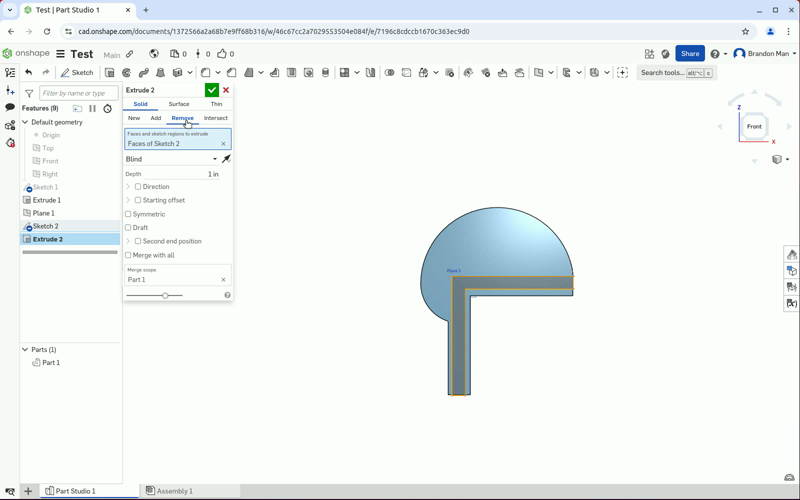
key(tab, 4)
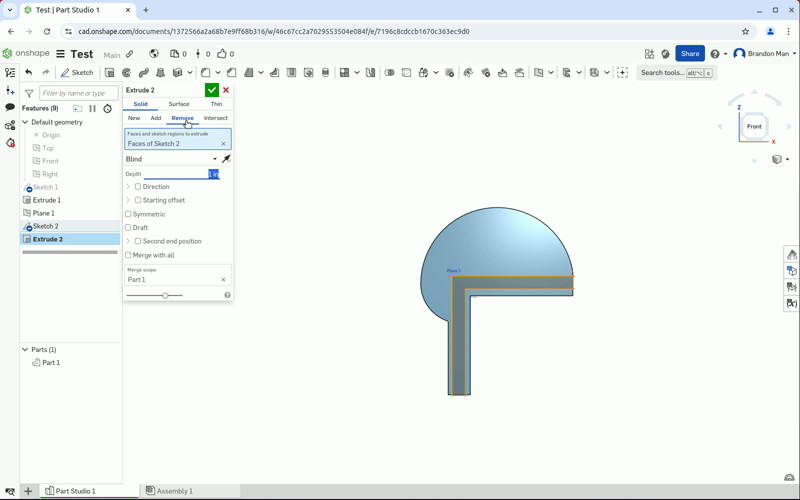
text(2.407)
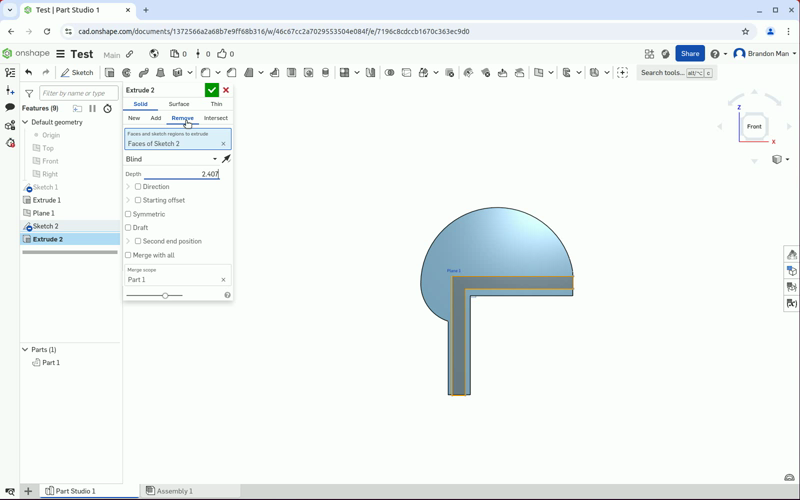
key(tab, 6)
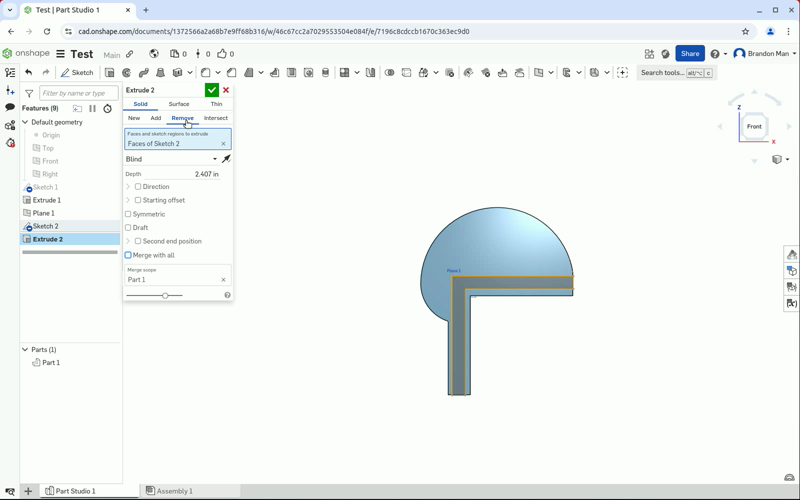
key(space)
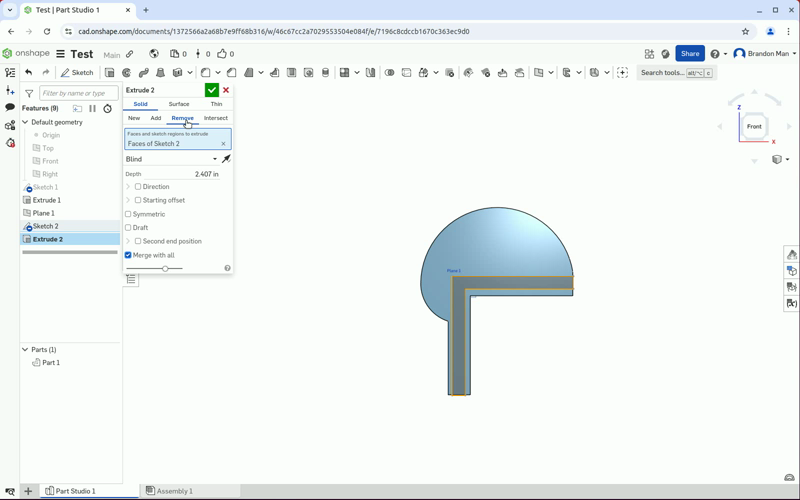
key(enter)
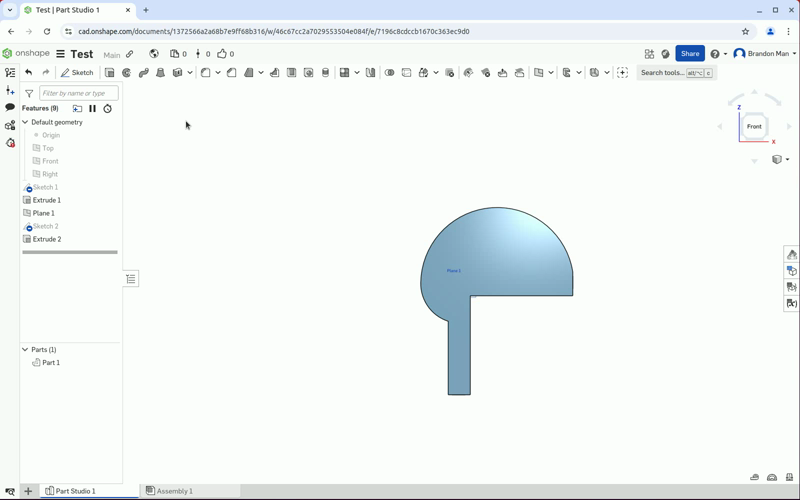
key(shift+h)
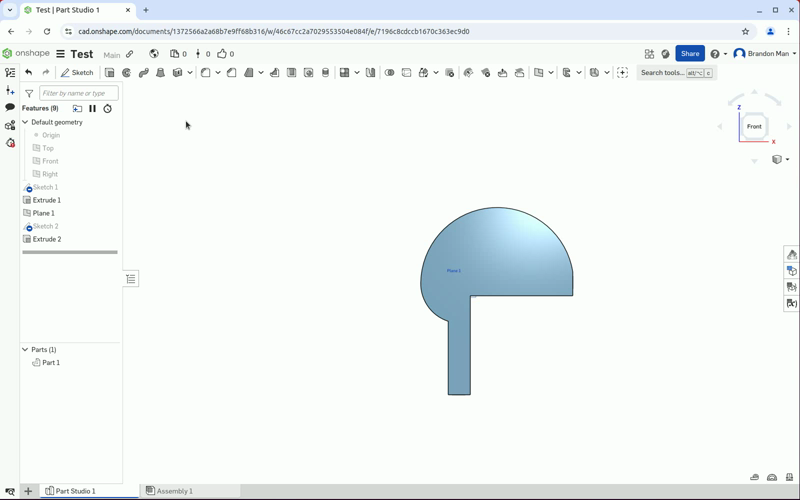
key(shift+h)
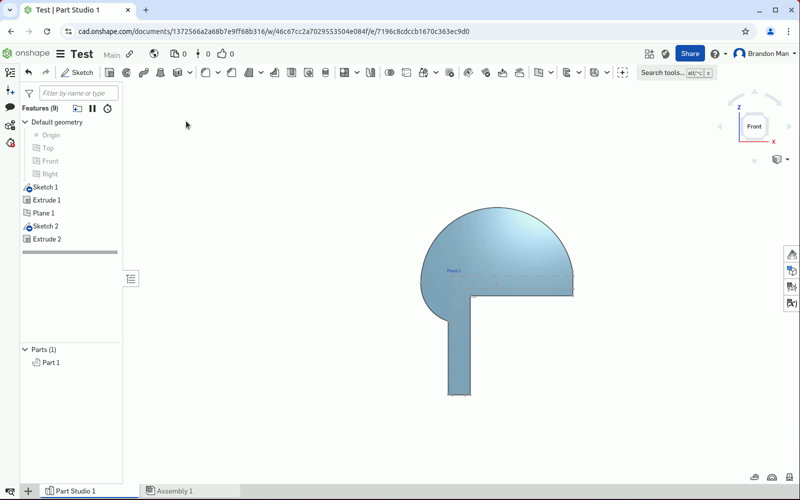
key(shift+7)
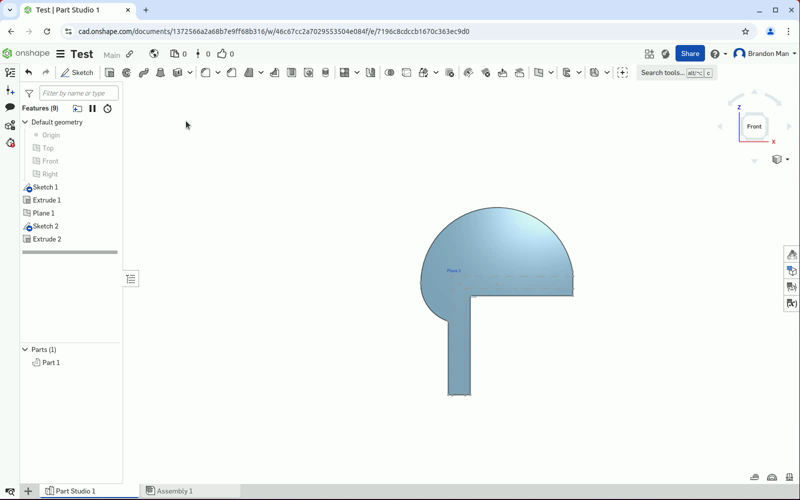
key(left, 2)
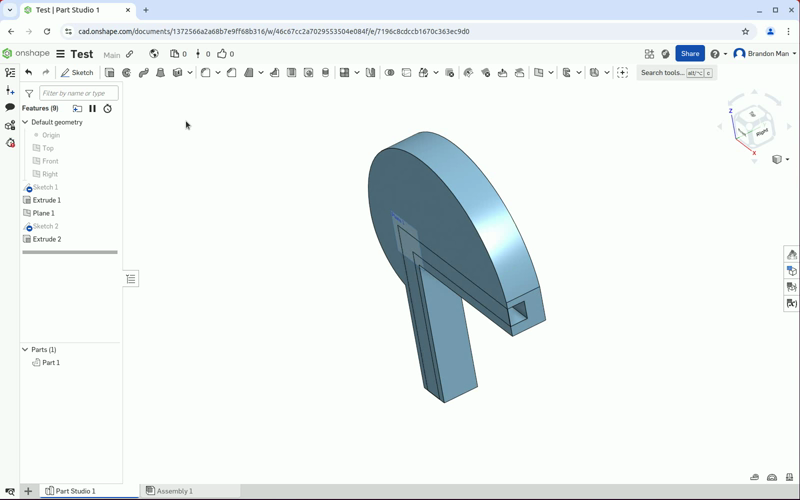
key(down, 2)
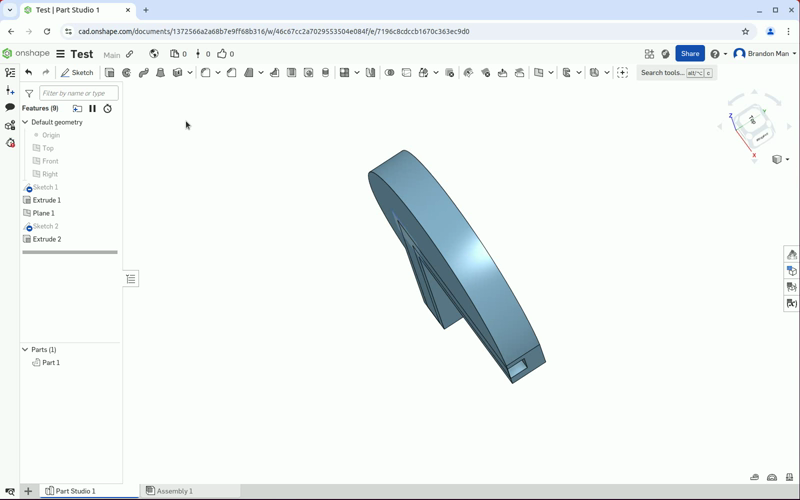
key(up, 2)
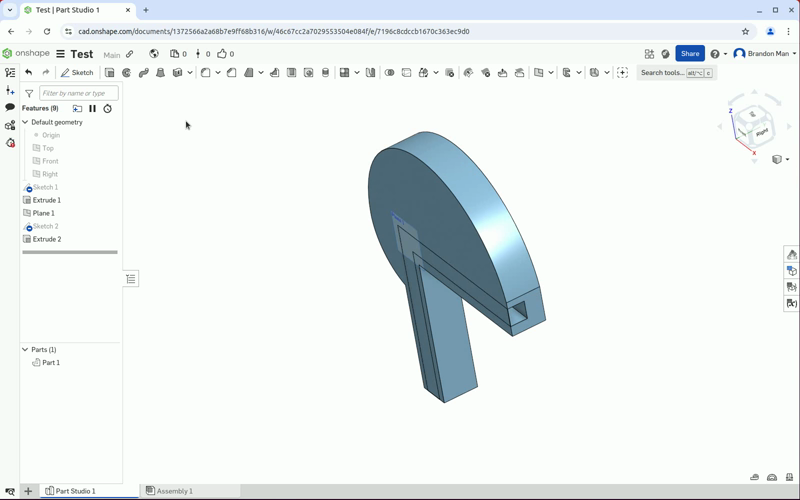
key(right, 2)
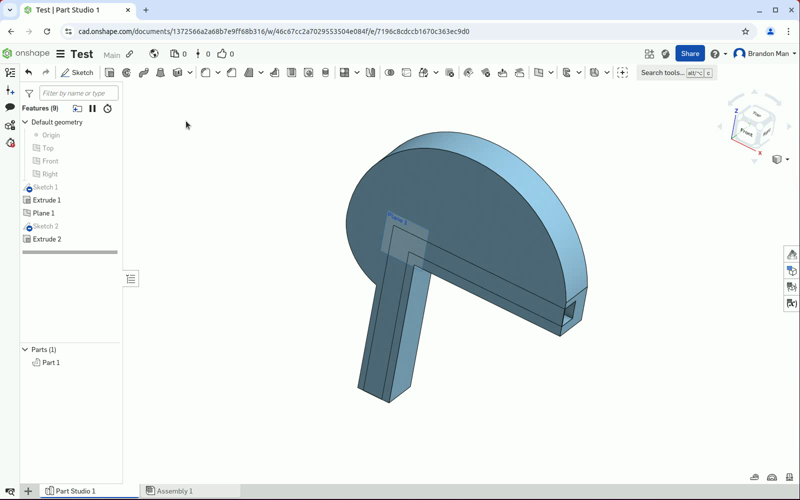
mouse_move(73, 189)
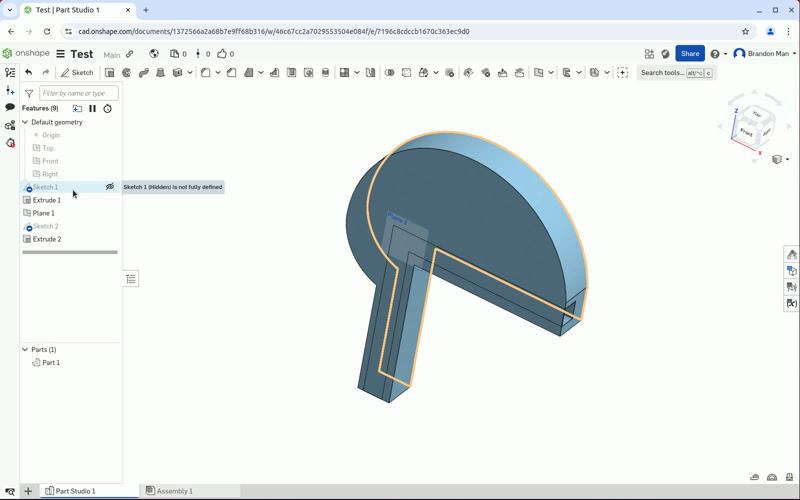
click(73, 189)